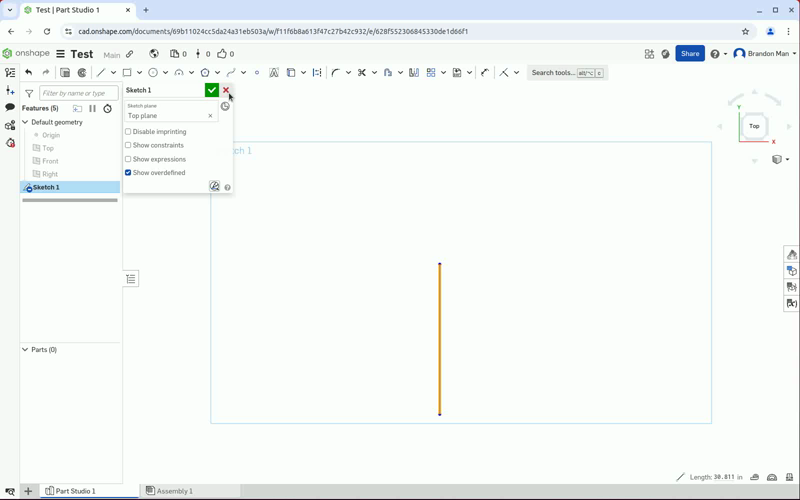
key(shift+h)
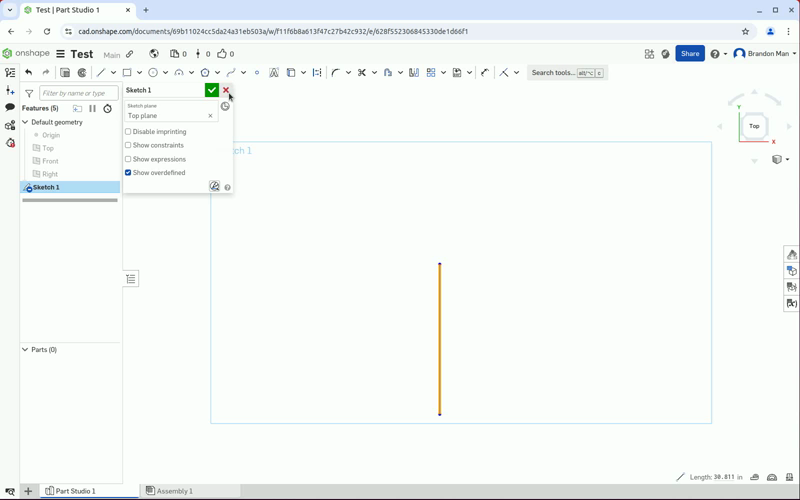
key(shift+s)
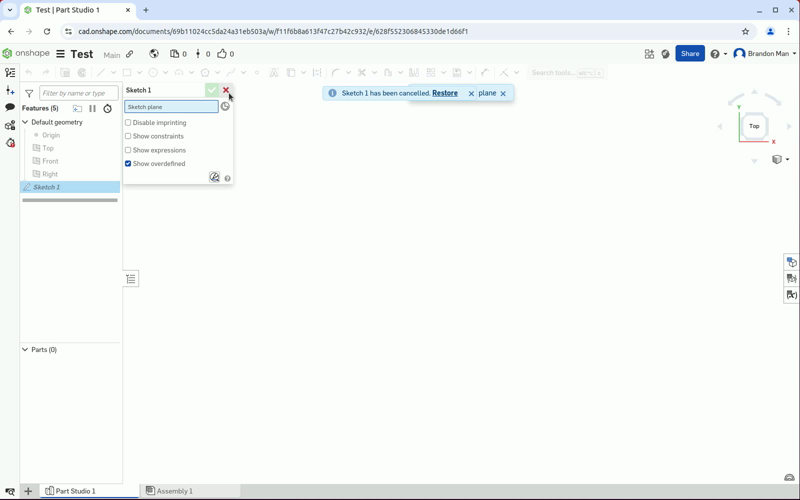
mouse_move(73, 150)
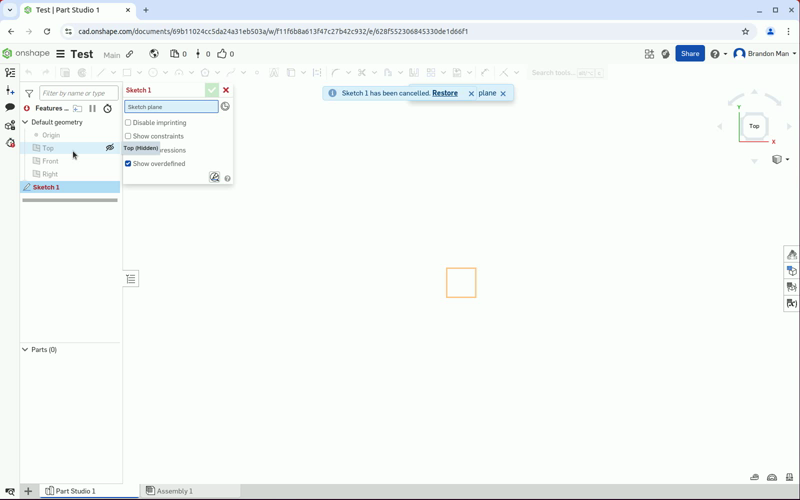
click(73, 150)
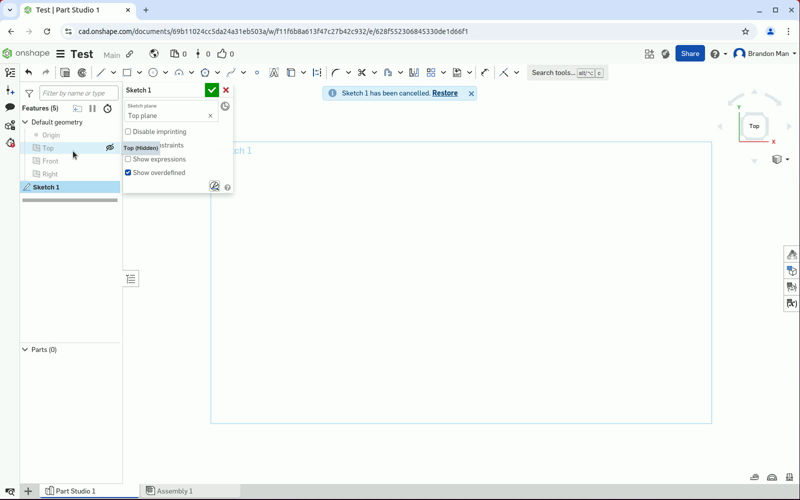
mouse_move(73, 352)
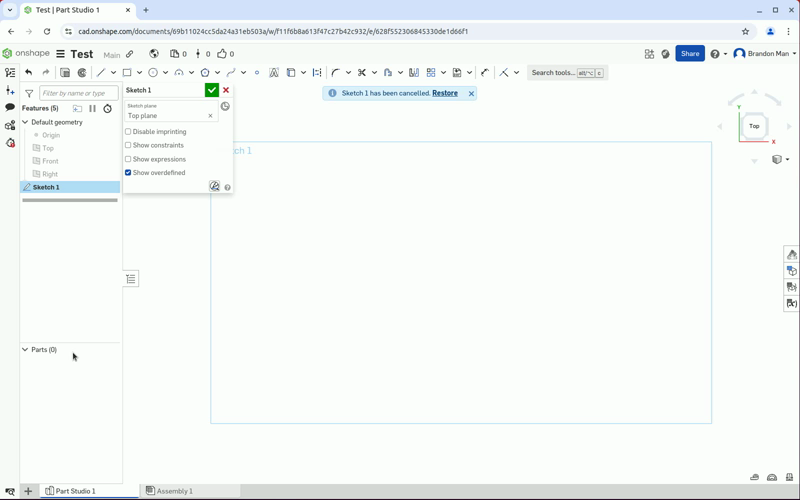
key(y)
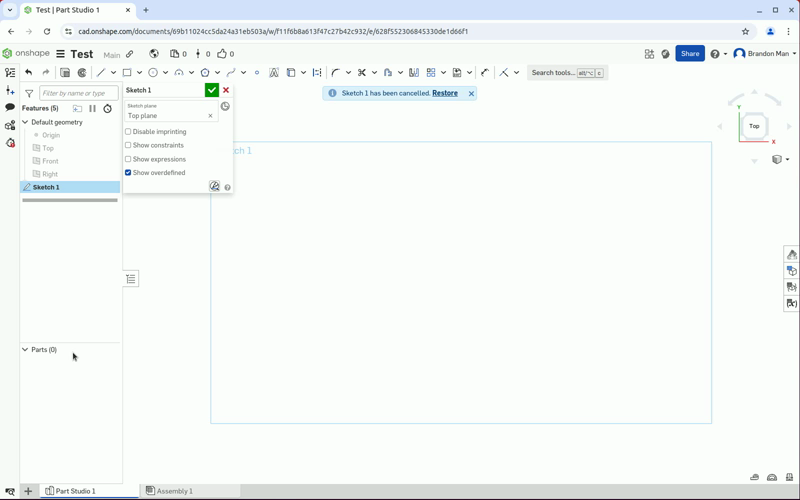
key(c)
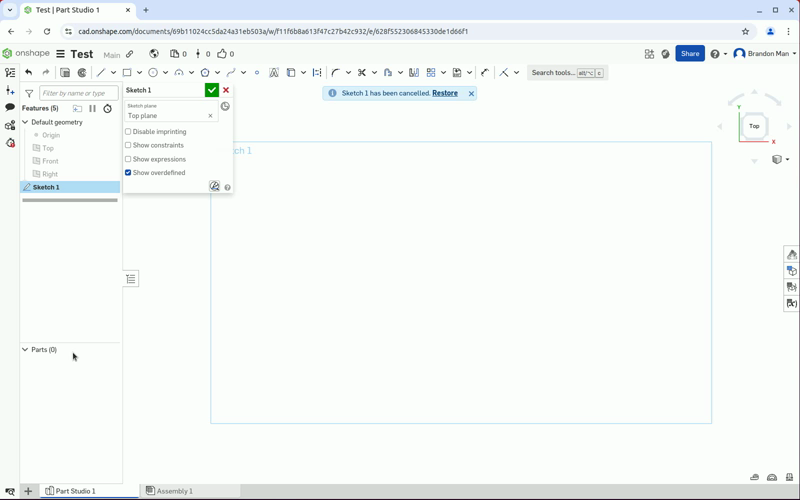
key_down(shift)
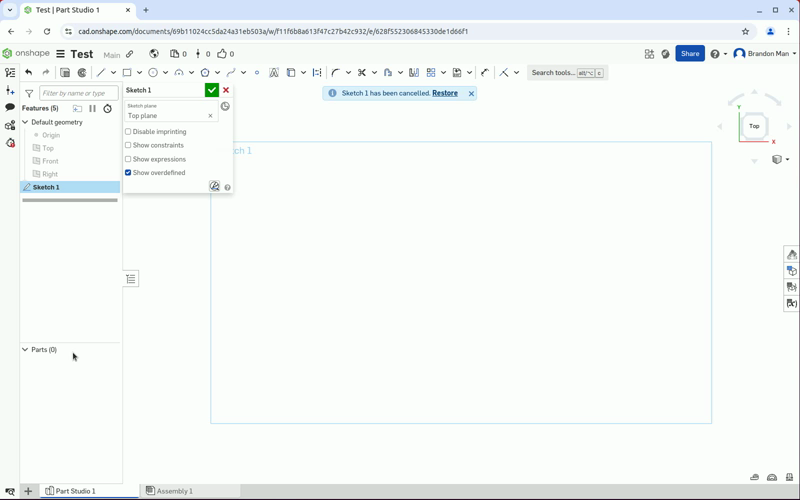
mouse_move(461, 282)
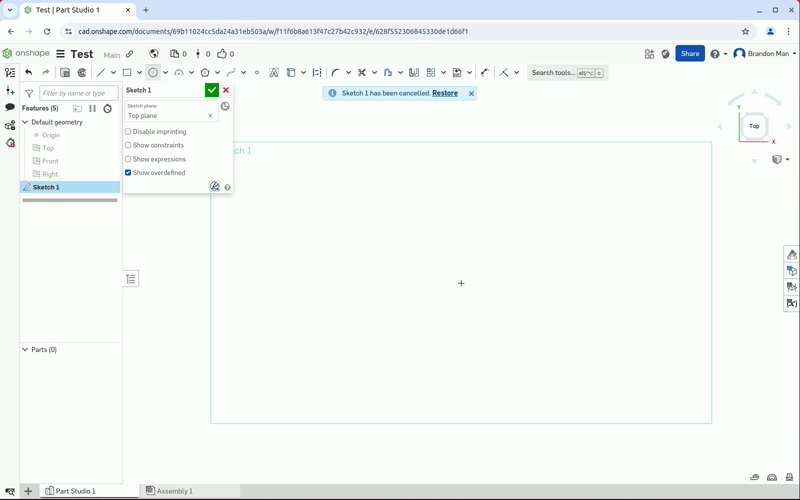
click(461, 282)
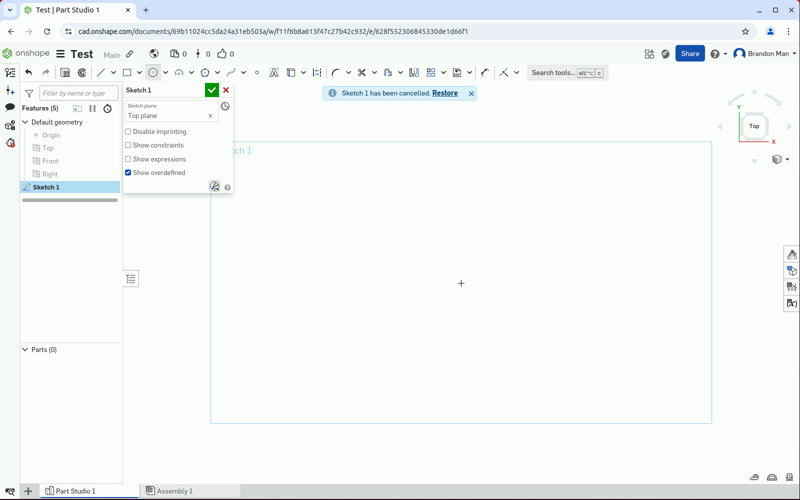
key_up(shift)
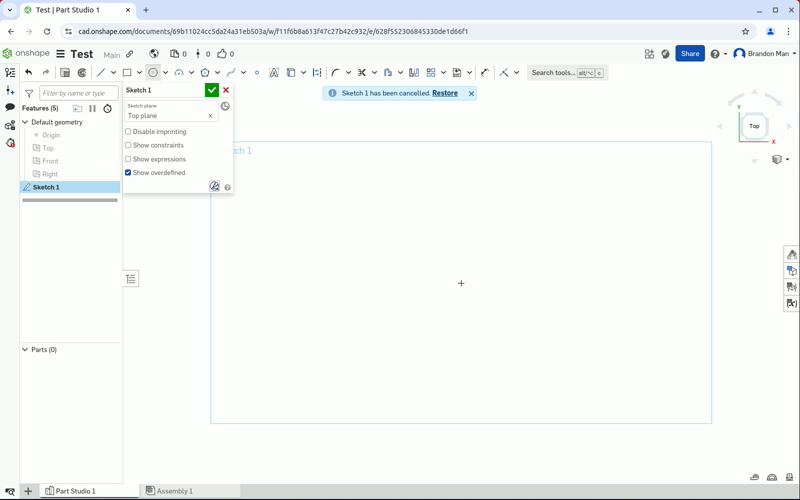
mouse_move(468, 282)
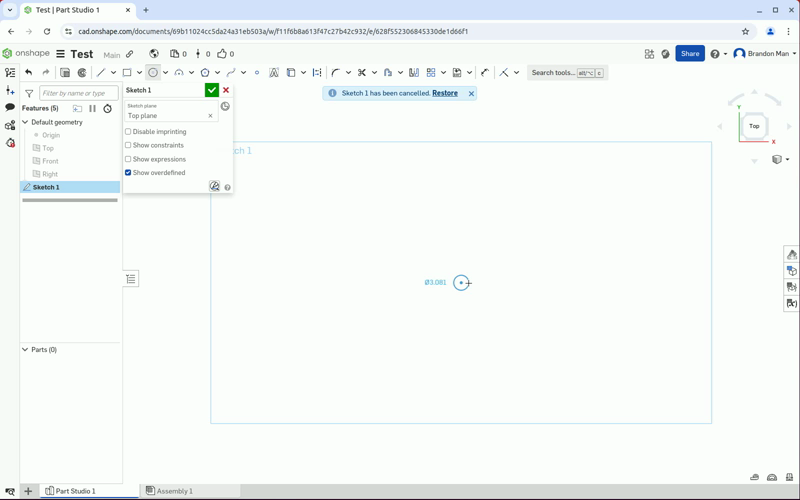
click(468, 282)
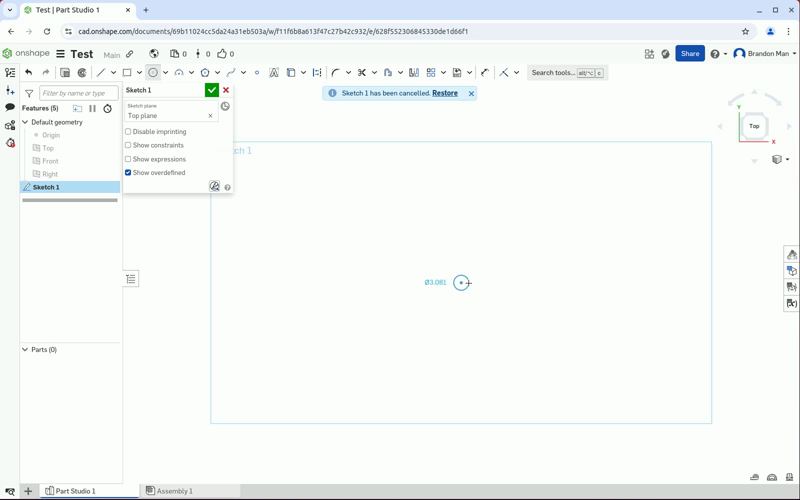
key(esc)
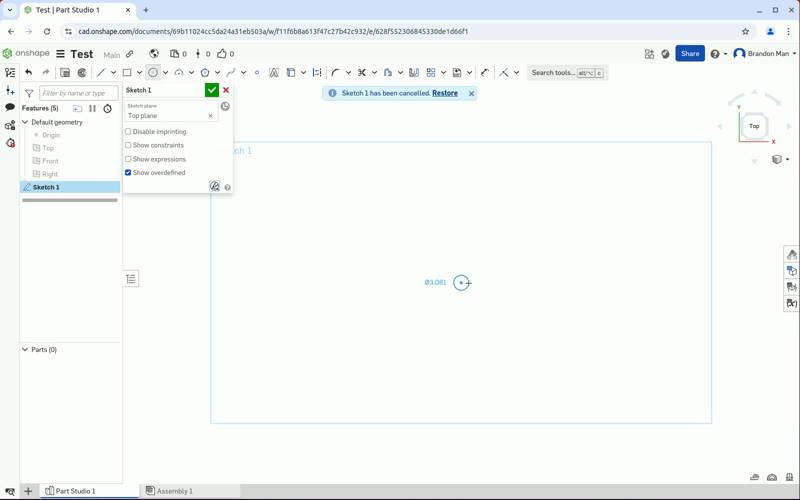
key(c)
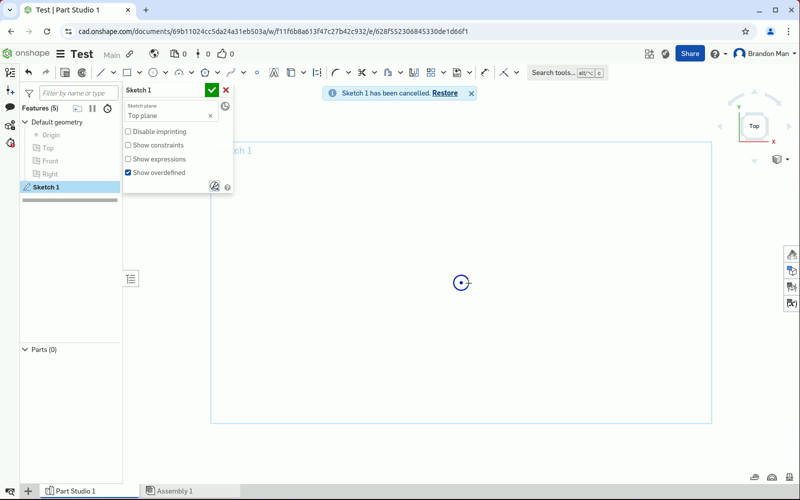
key_down(shift)
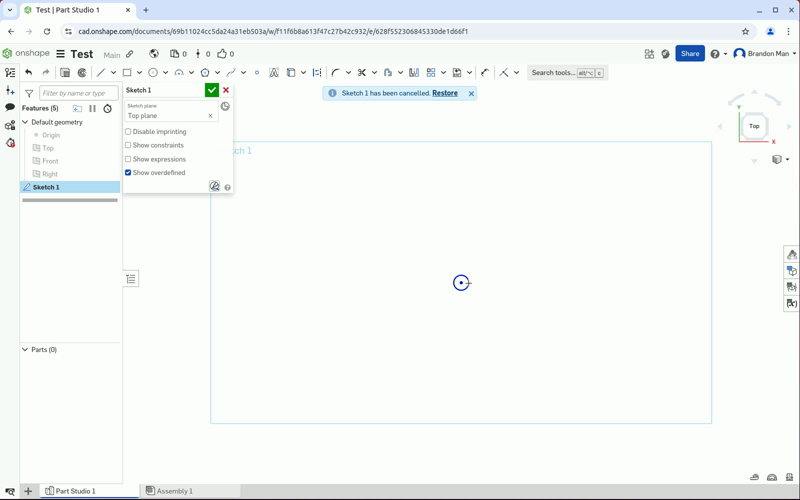
mouse_move(461, 282)
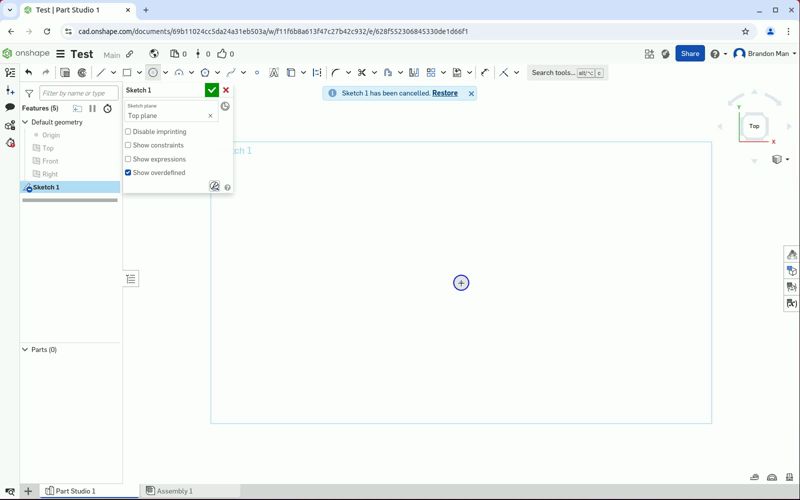
click(461, 282)
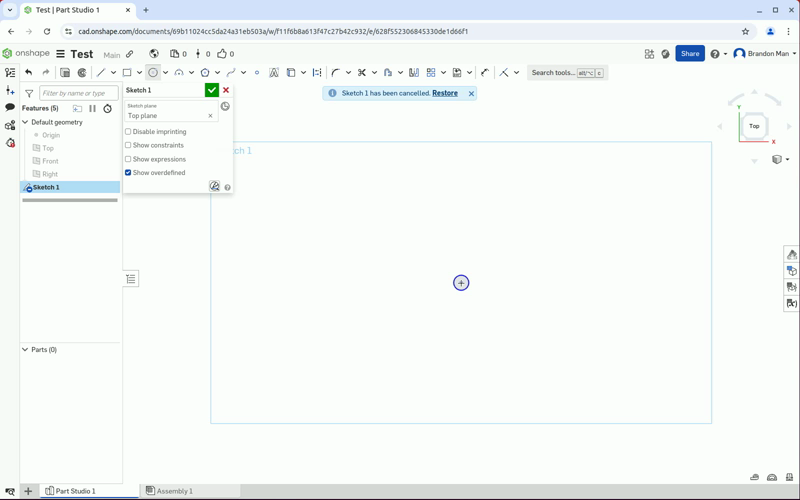
key_up(shift)
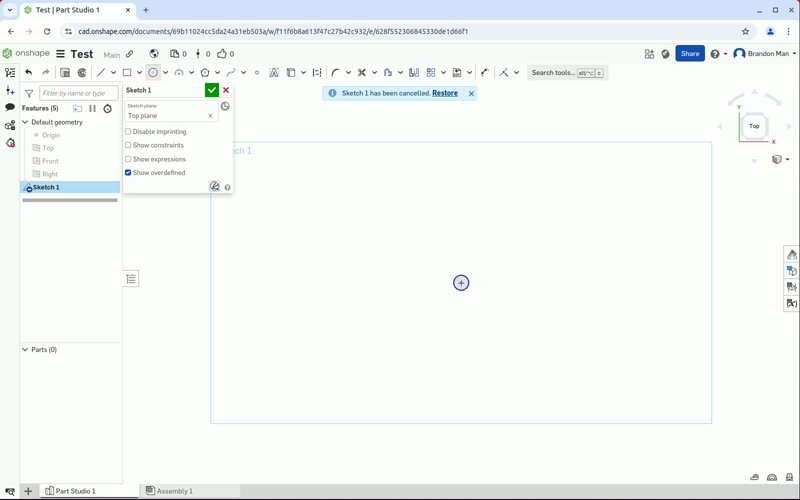
mouse_move(466, 282)
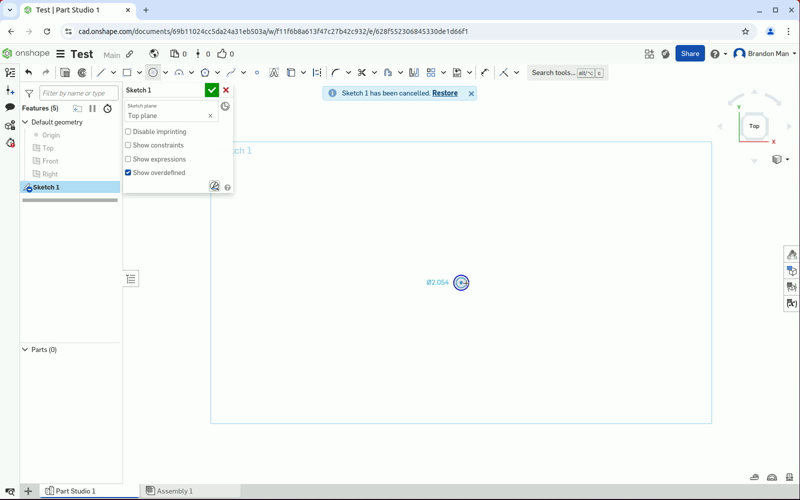
scroll(6)
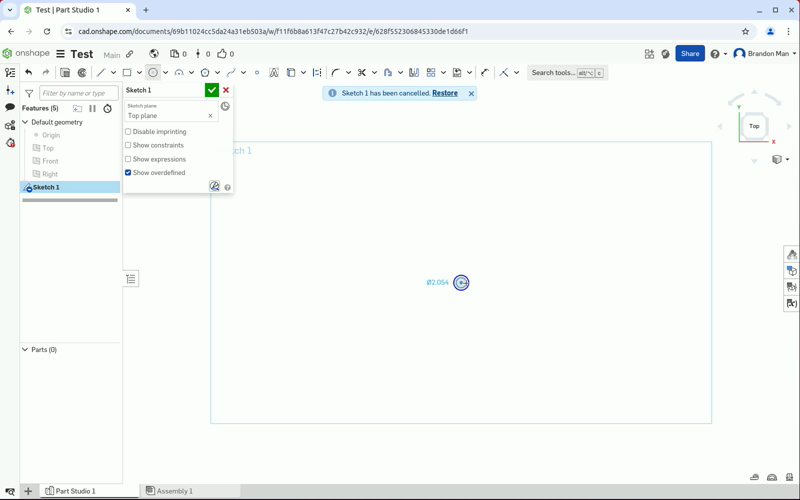
scroll(6)
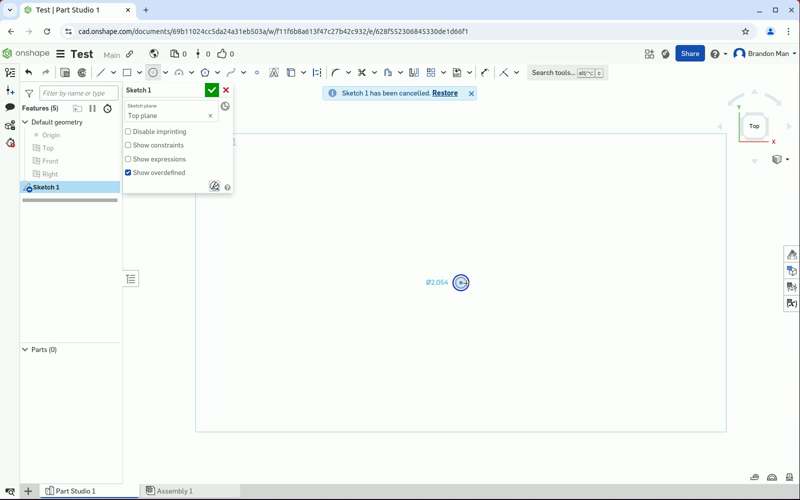
scroll(6)
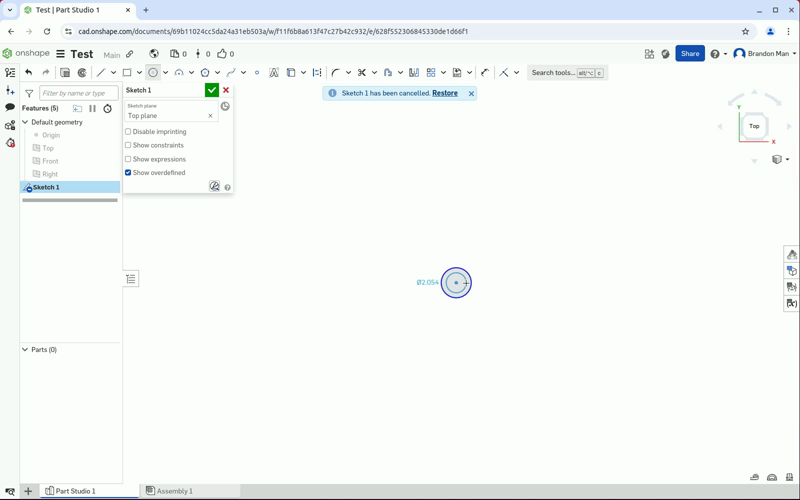
scroll(6)
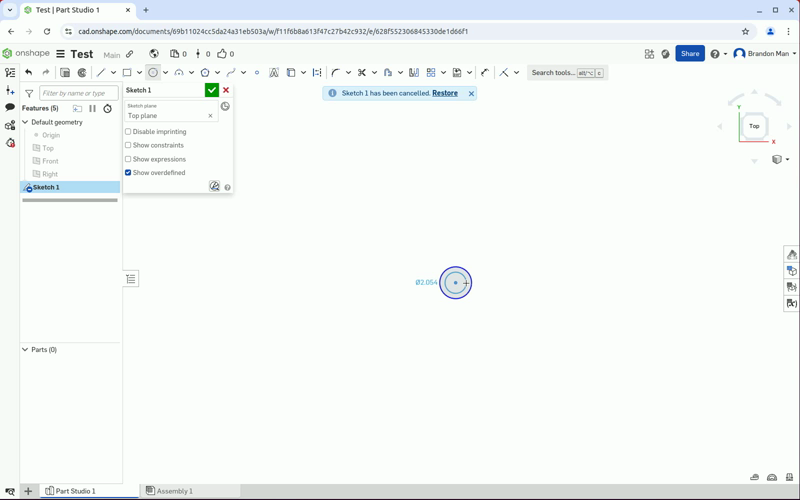
scroll(6)
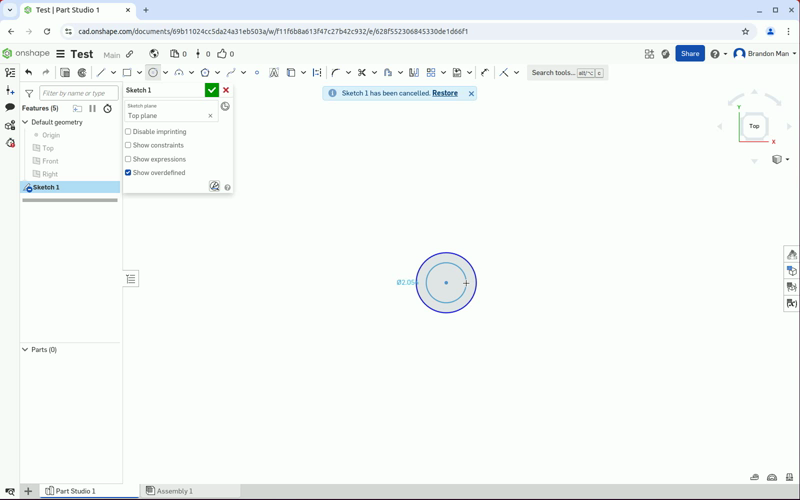
scroll(6)
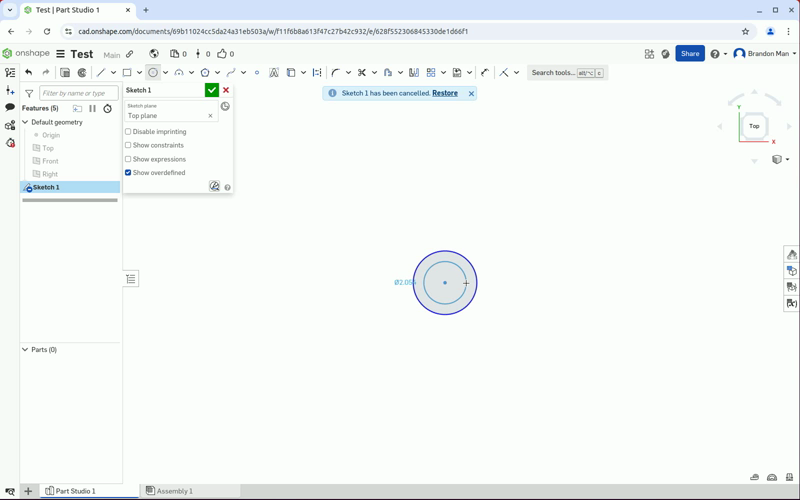
scroll(6)
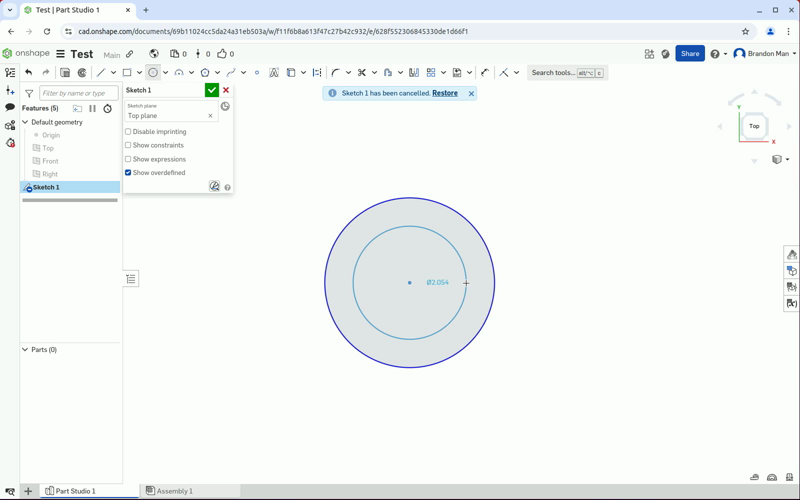
click(466, 282)
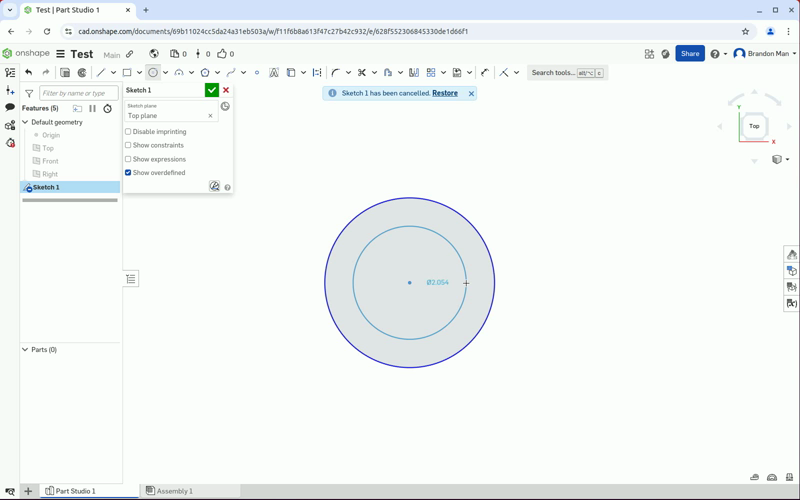
scroll(-6)
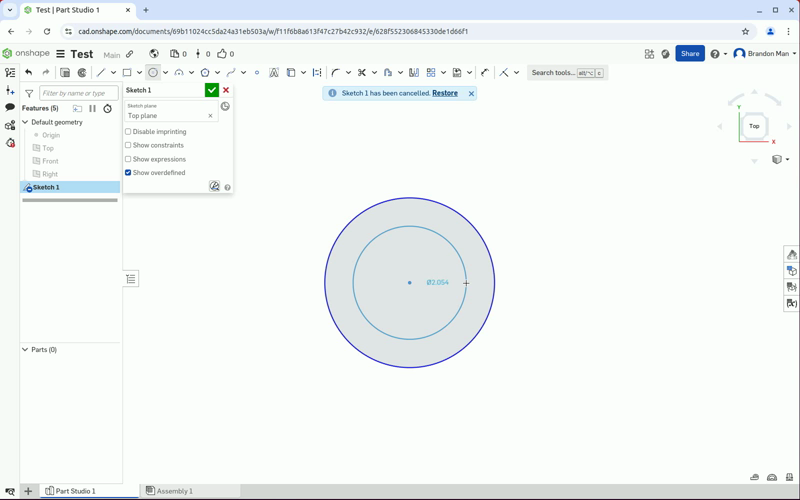
scroll(-6)
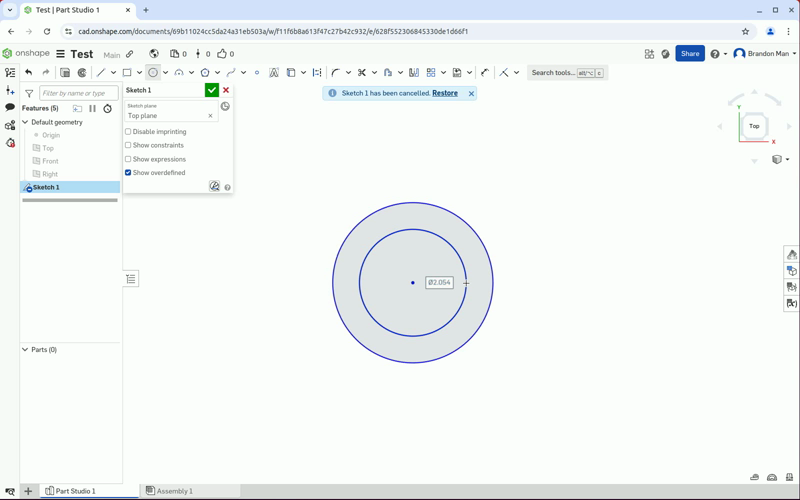
scroll(-6)
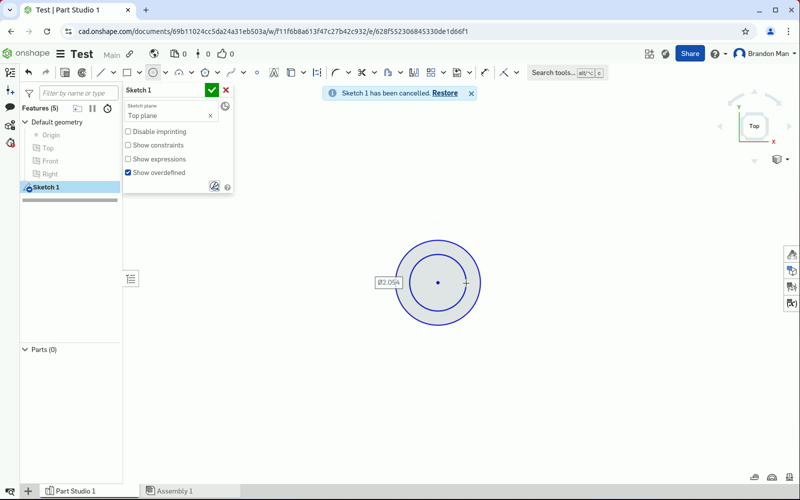
scroll(-6)
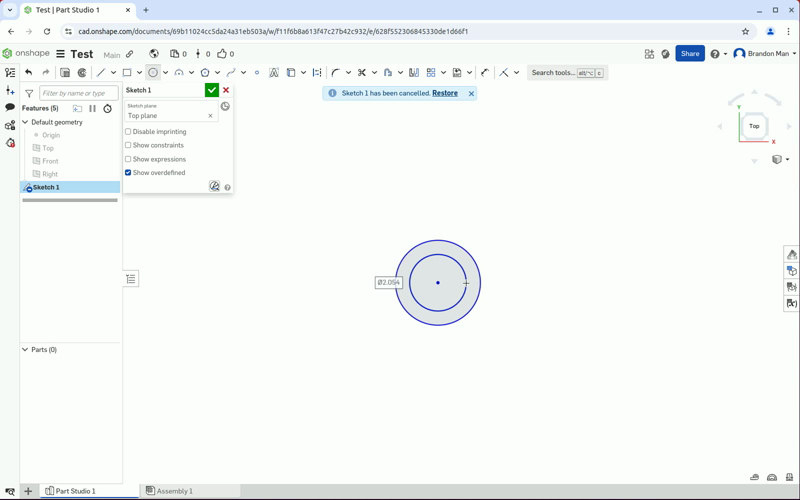
scroll(-6)
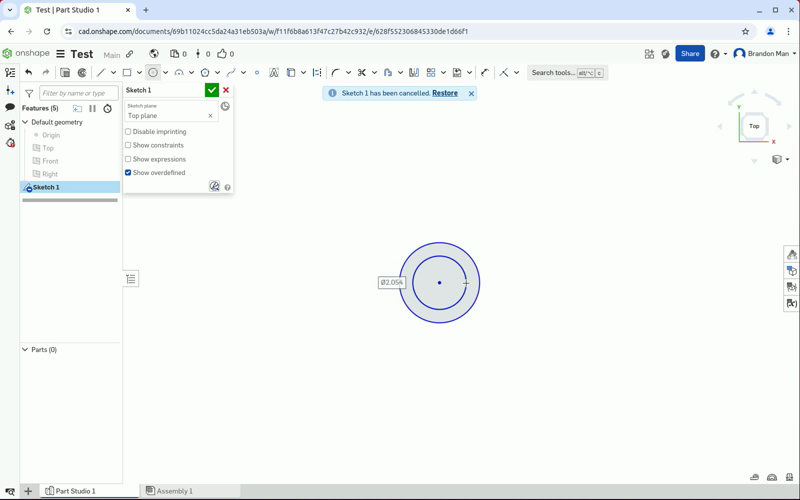
scroll(-6)
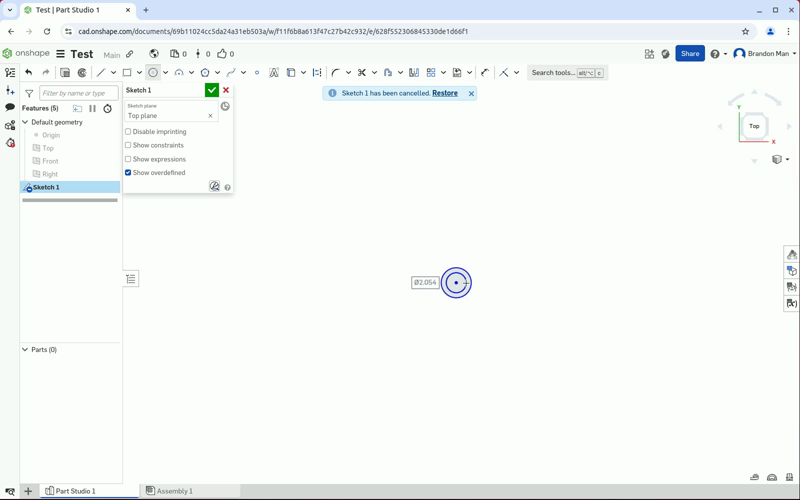
scroll(-6)
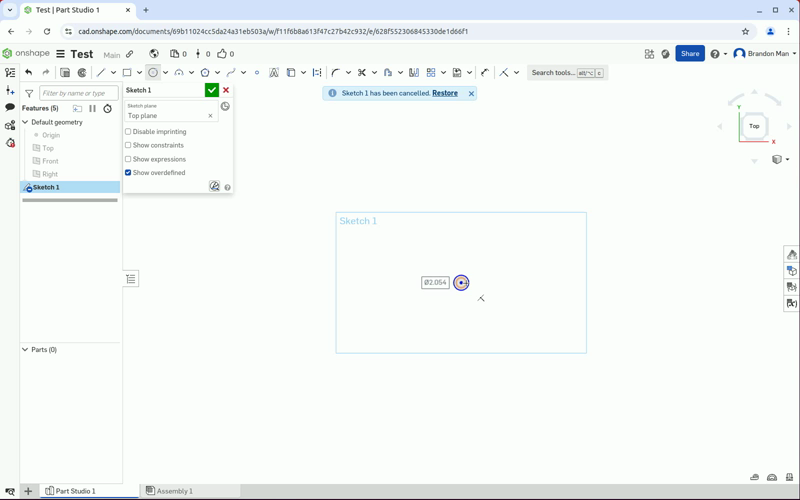
key(esc)
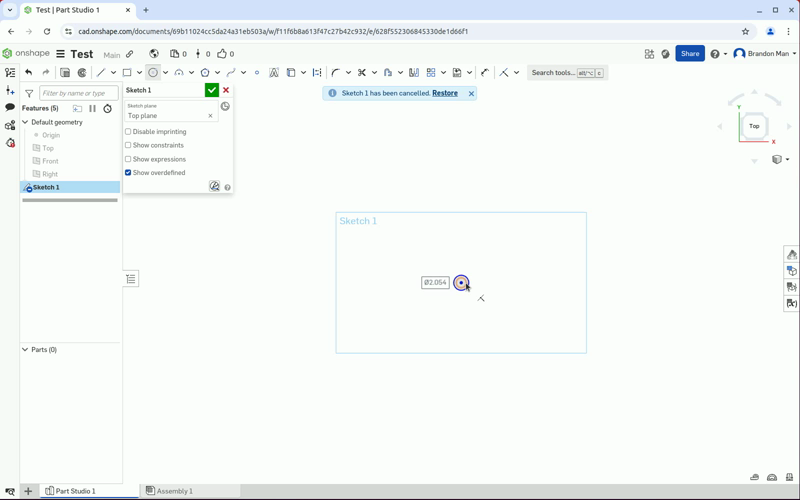
mouse_move(467, 280)
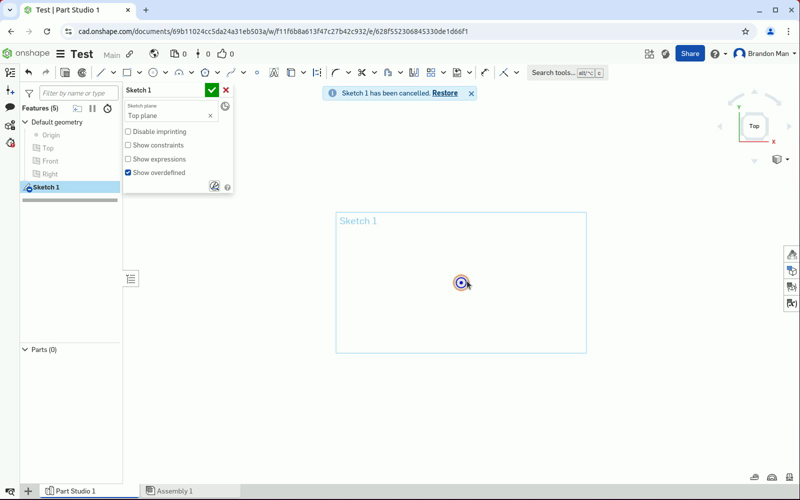
scroll(6)
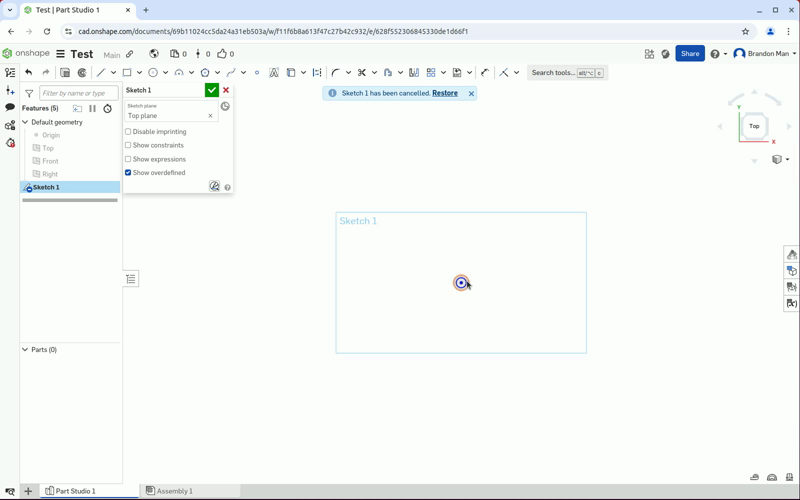
scroll(6)
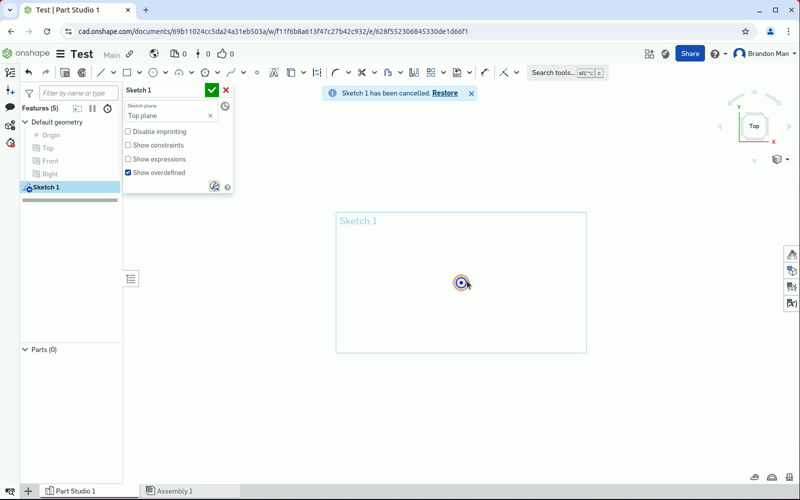
scroll(6)
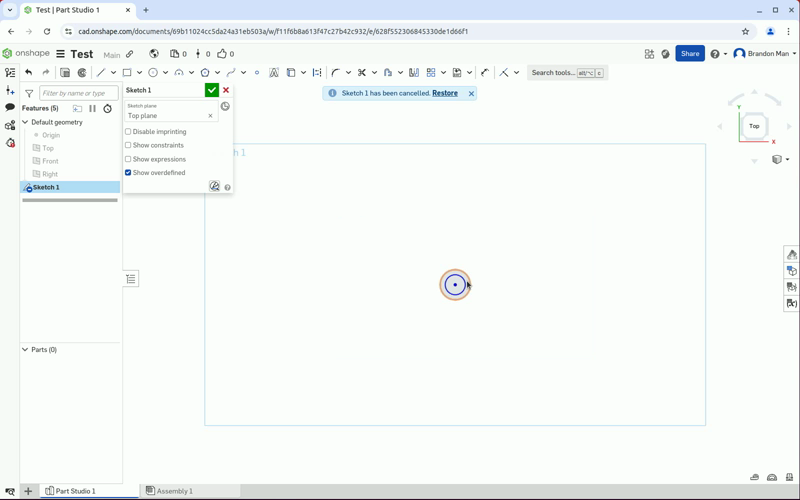
scroll(6)
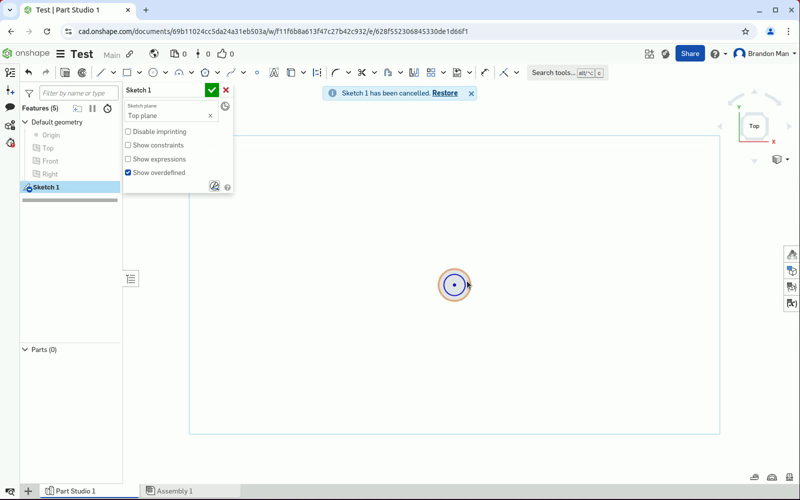
scroll(6)
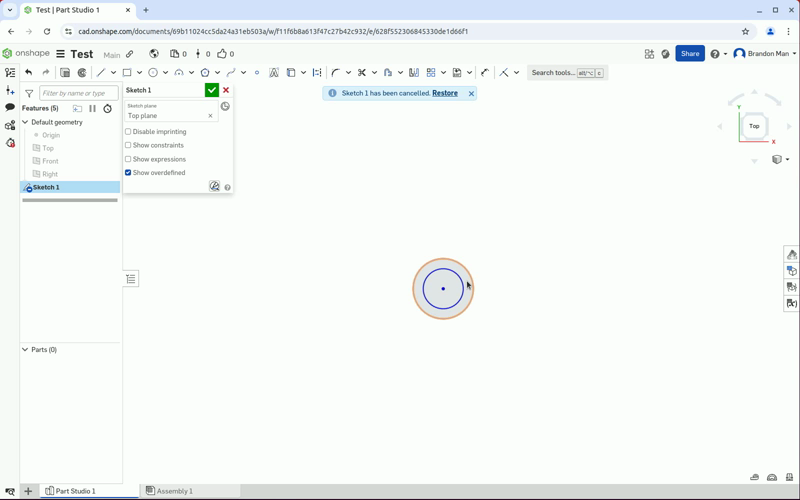
scroll(6)
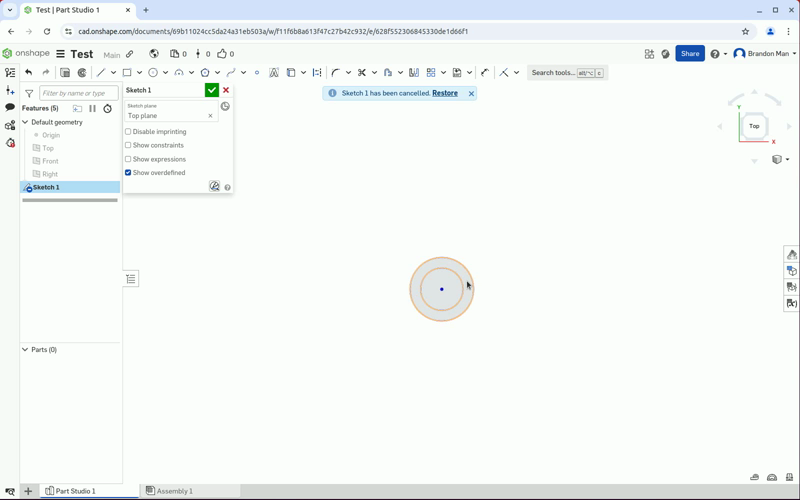
scroll(6)
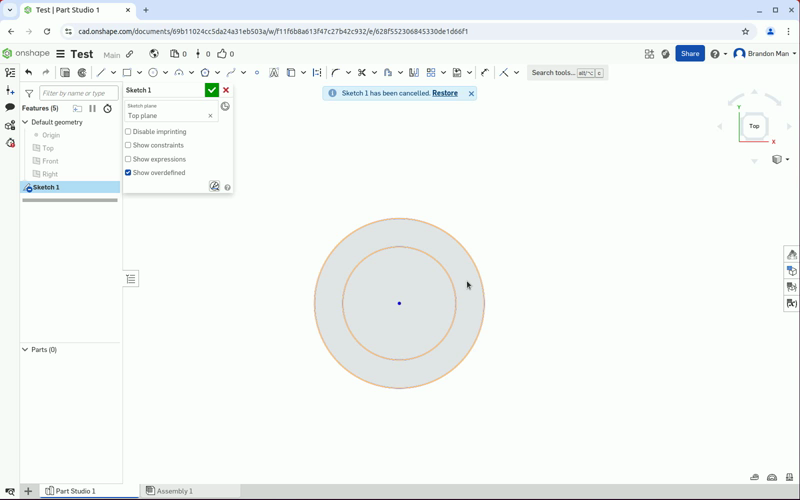
click(467, 280)
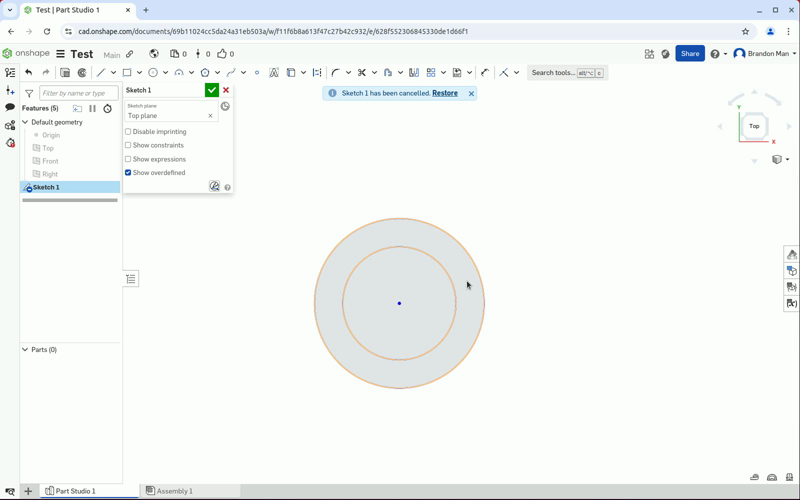
scroll(-6)
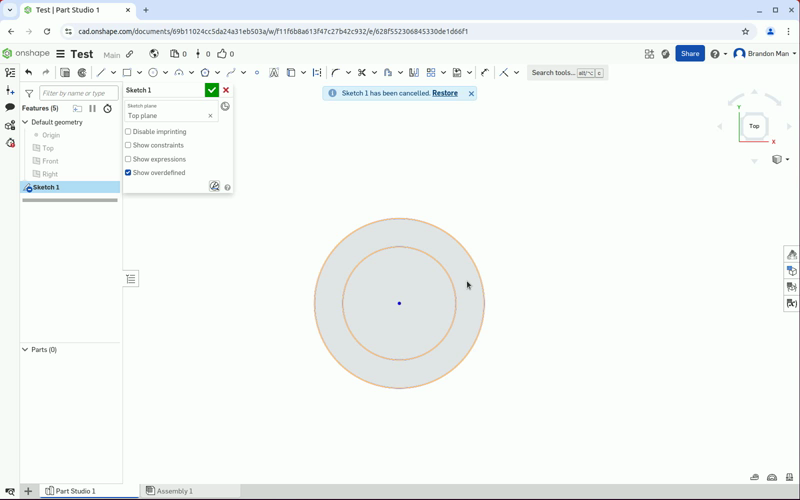
scroll(-6)
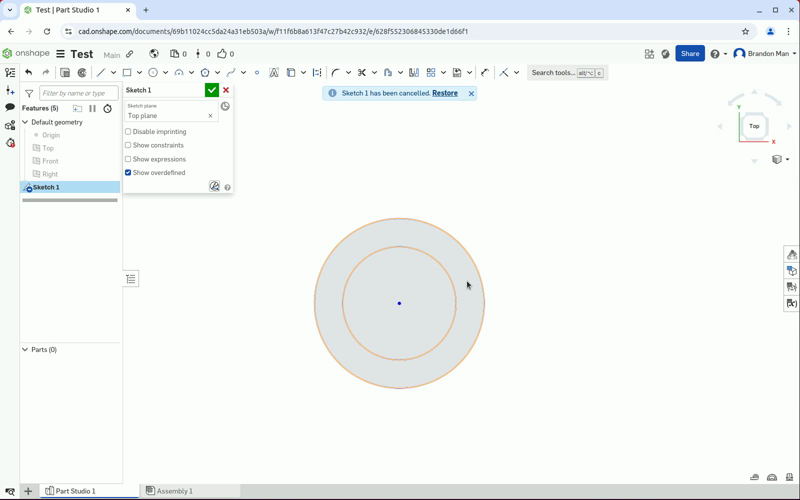
scroll(-6)
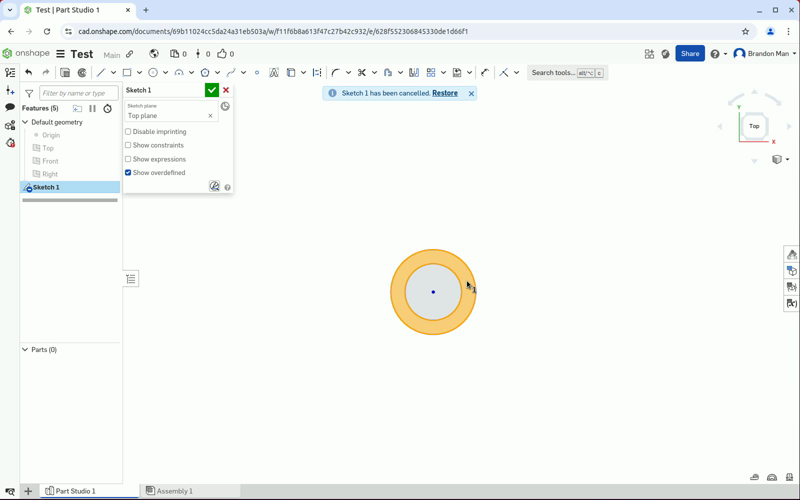
scroll(-6)
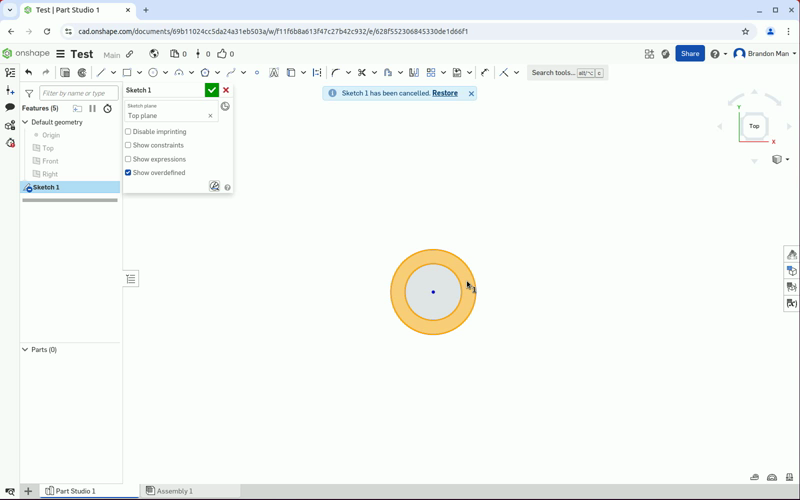
scroll(-6)
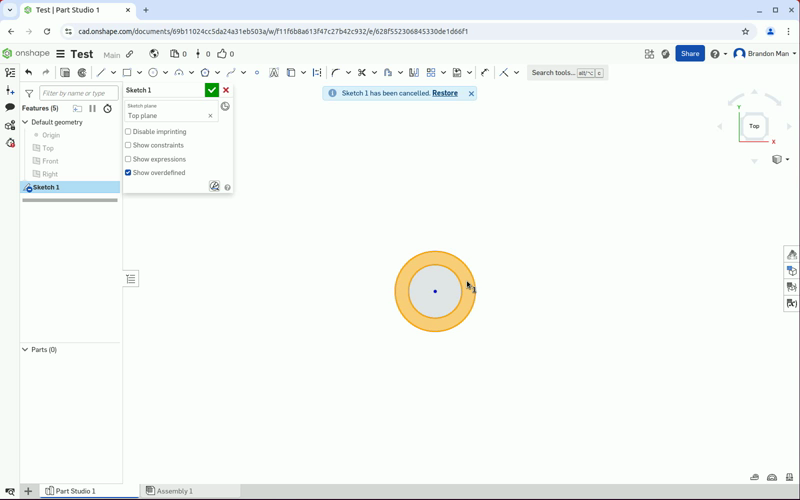
scroll(-6)
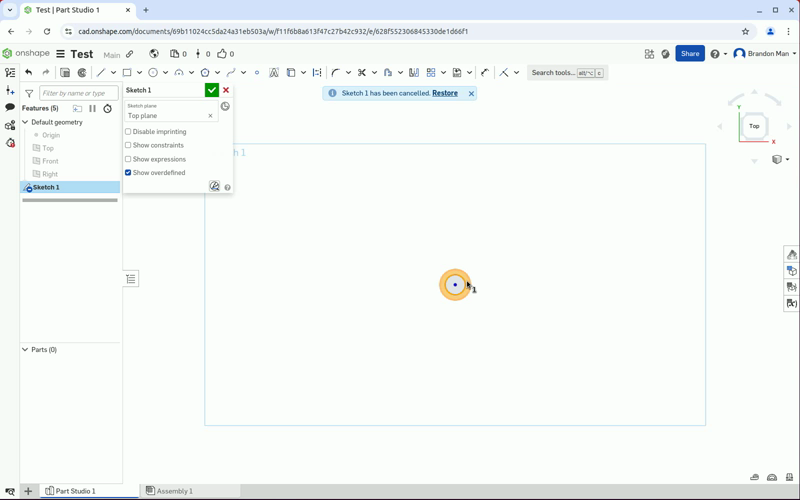
scroll(-6)
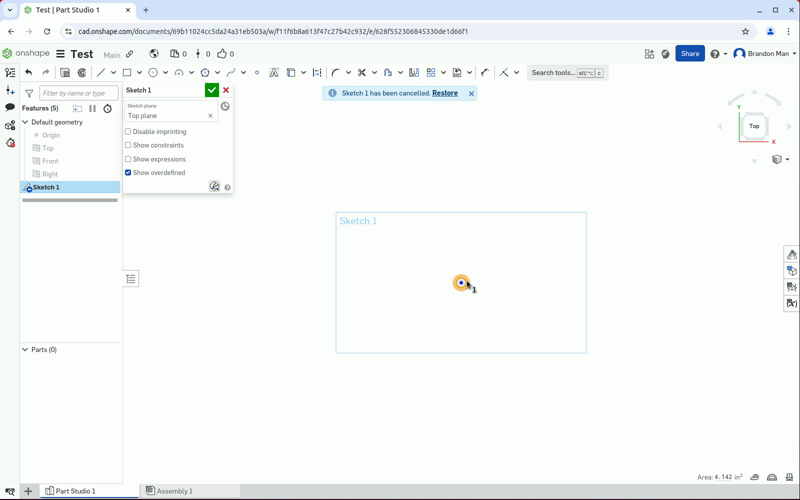
mouse_move(73, 352)
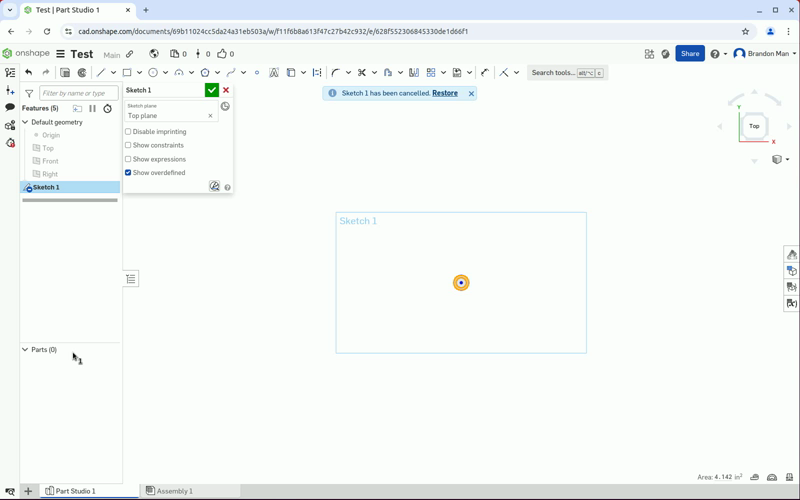
key(shift+y)
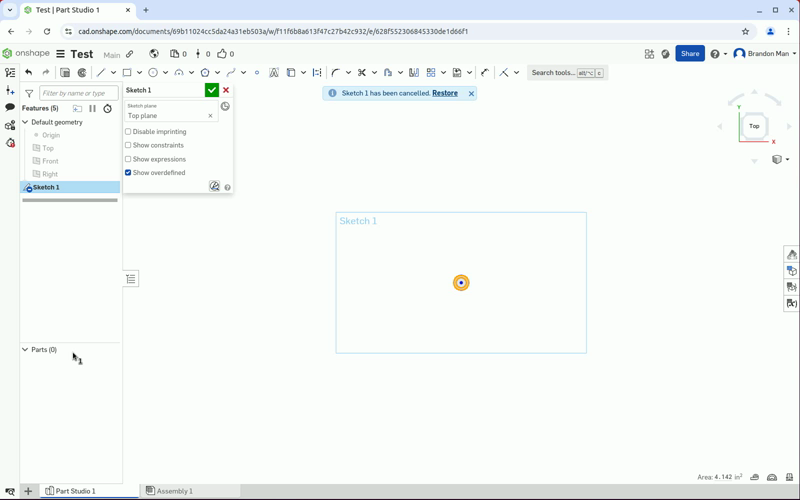
key(shift+e)
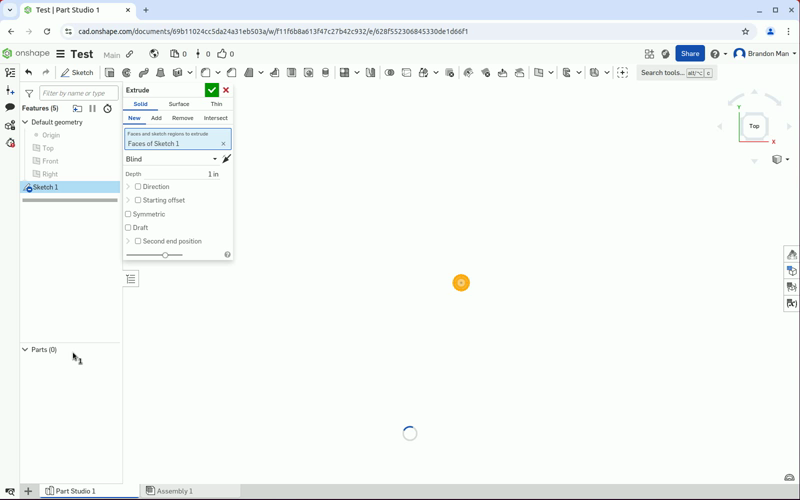
mouse_move(143, 106)
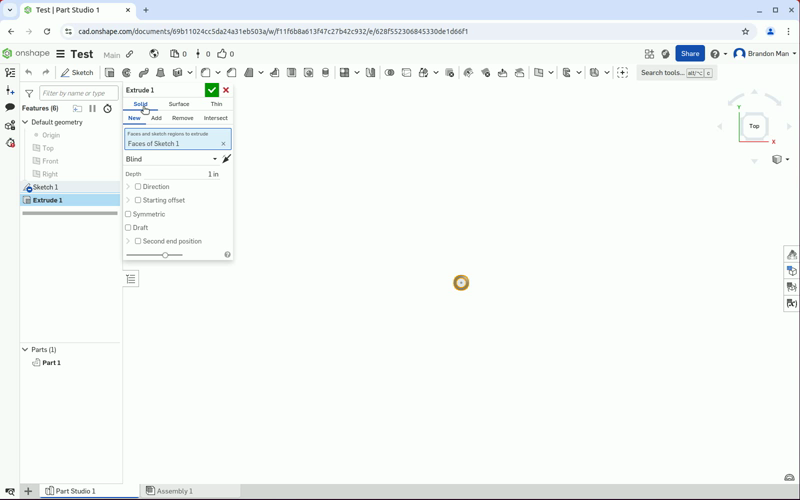
click(143, 106)
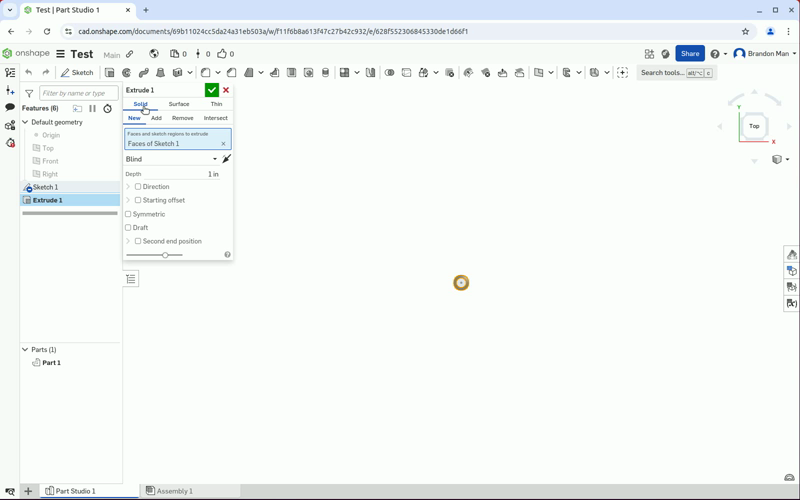
mouse_move(137, 120)
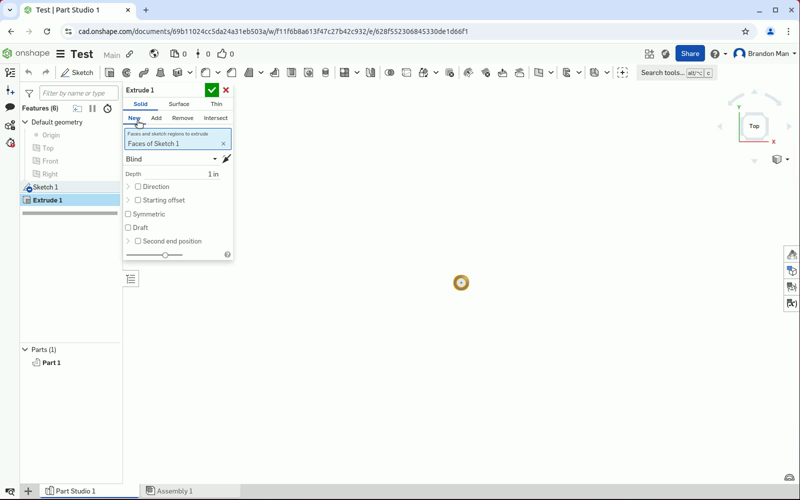
click(137, 120)
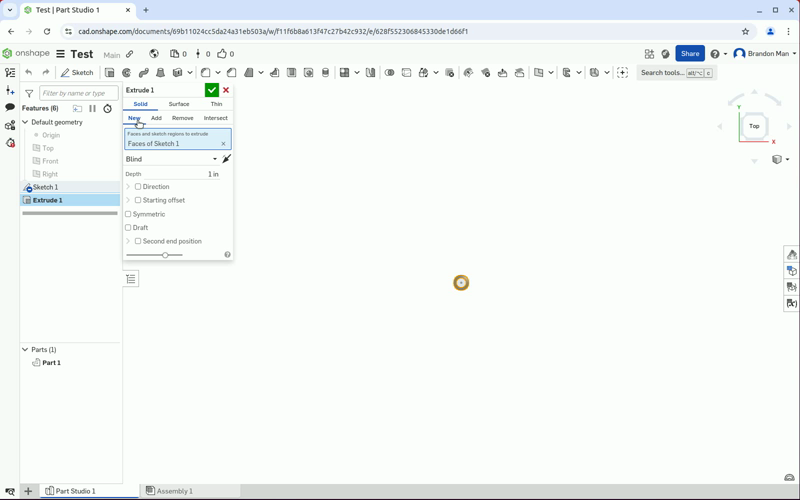
key(tab, 4)
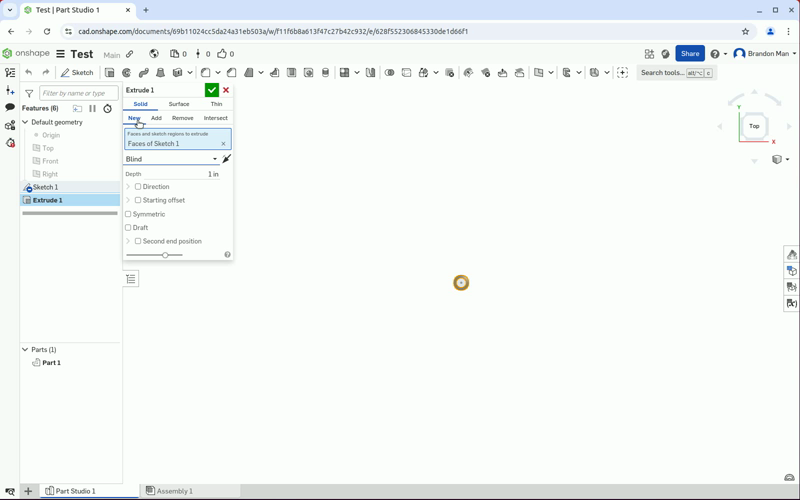
text(23.108)
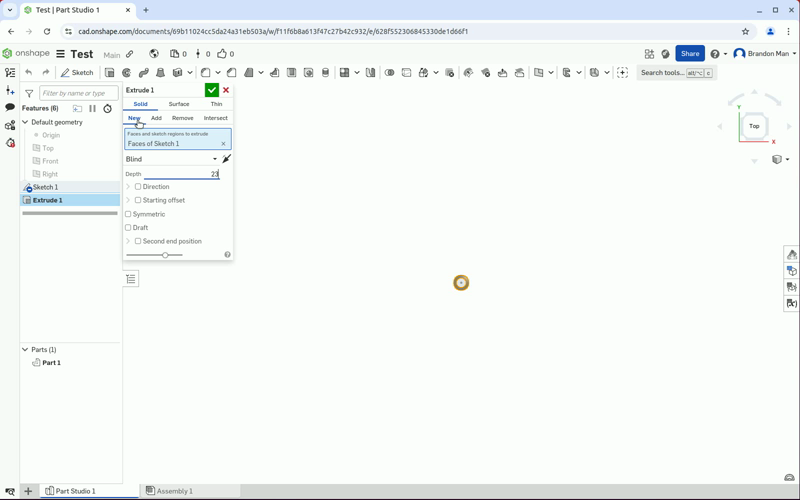
key(enter)
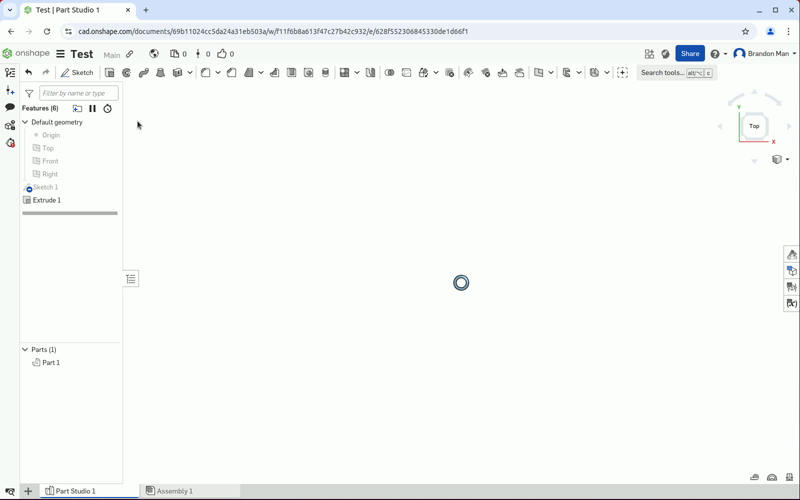
key(shift+h)
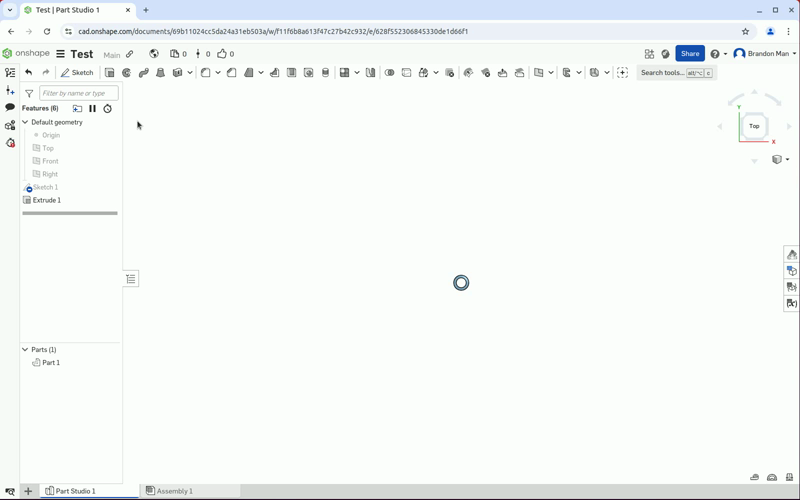
key(shift+h)
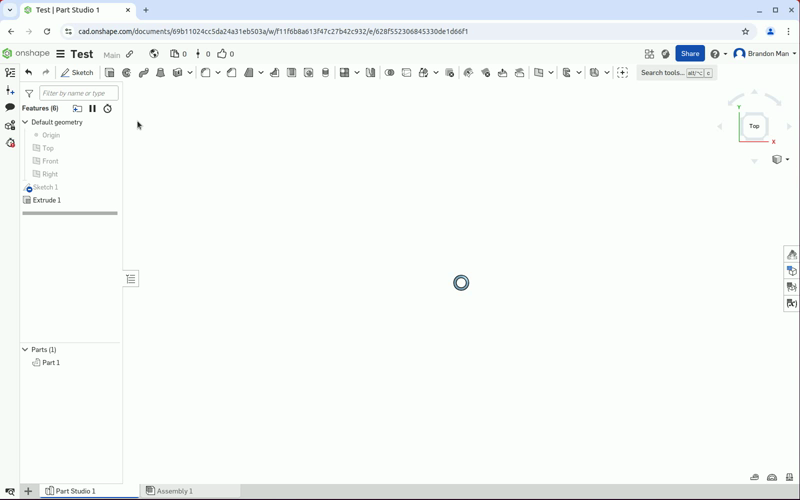
mouse_move(73, 189)
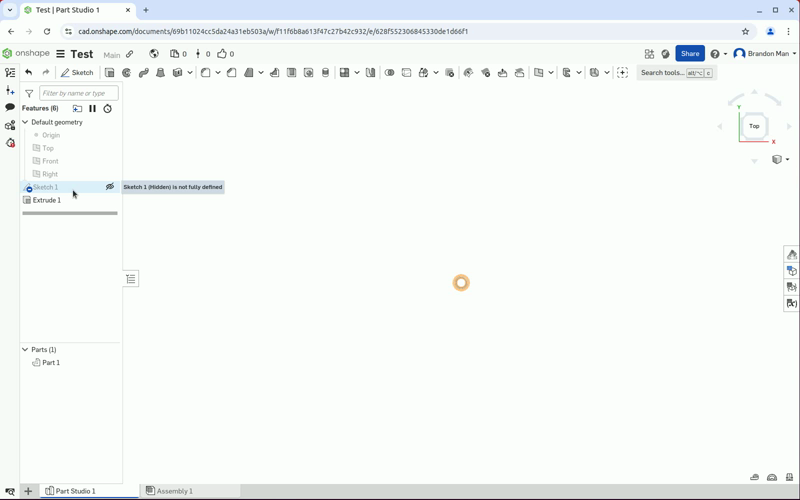
click(73, 189)
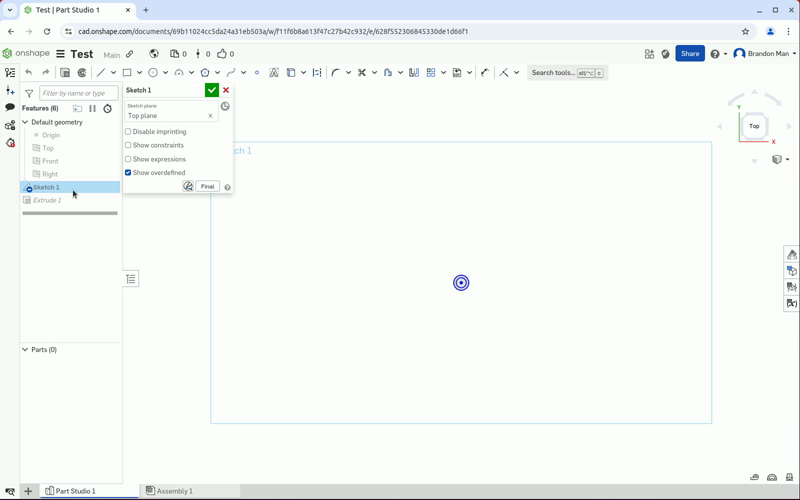
mouse_move(229, 92)
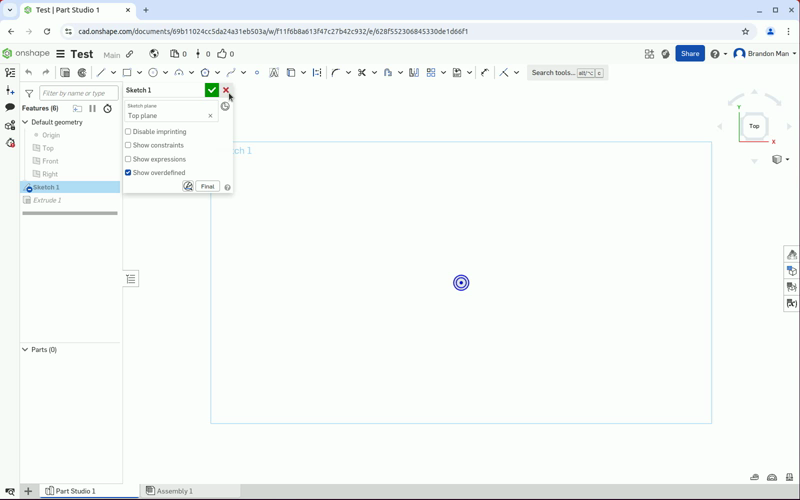
click(229, 92)
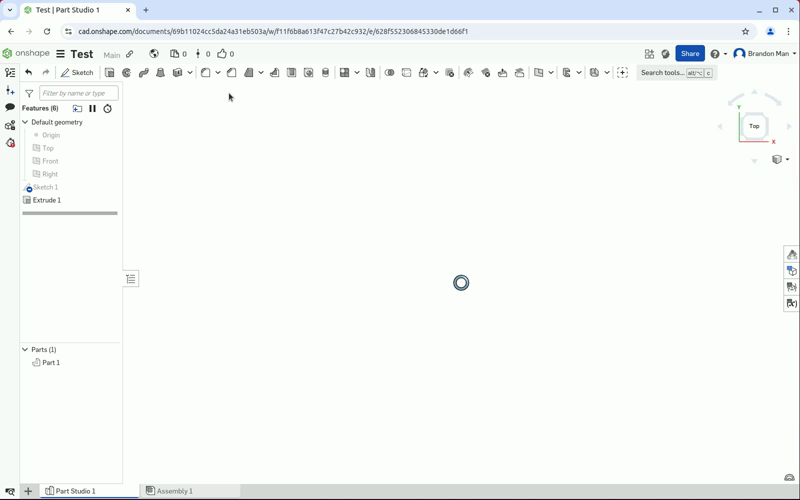
mouse_move(73, 352)
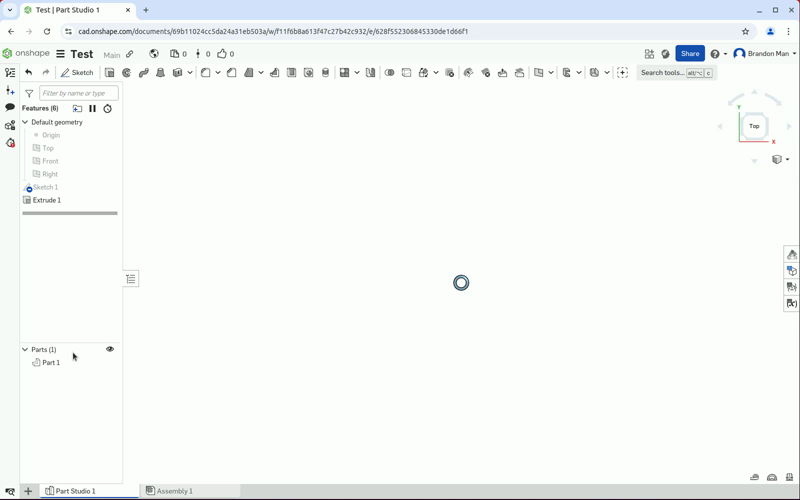
key(y)
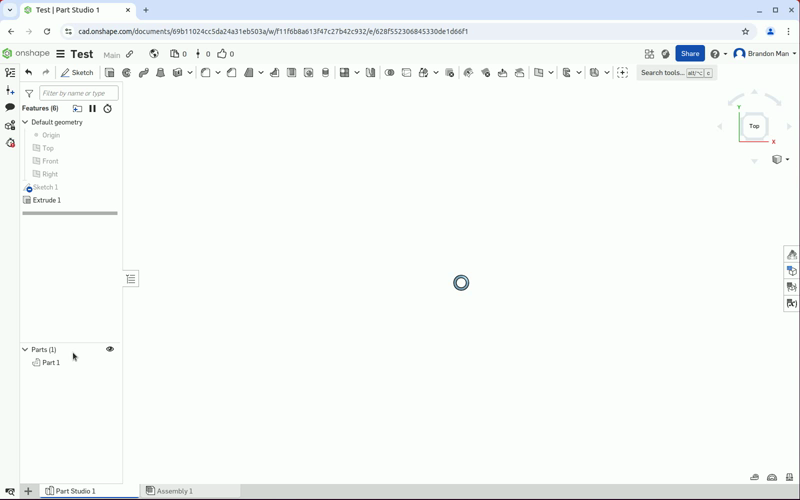
key(shift+p)
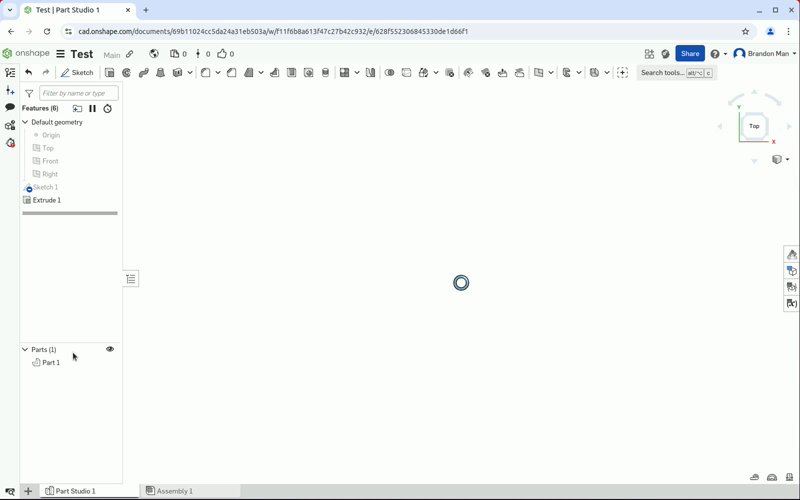
key(space)
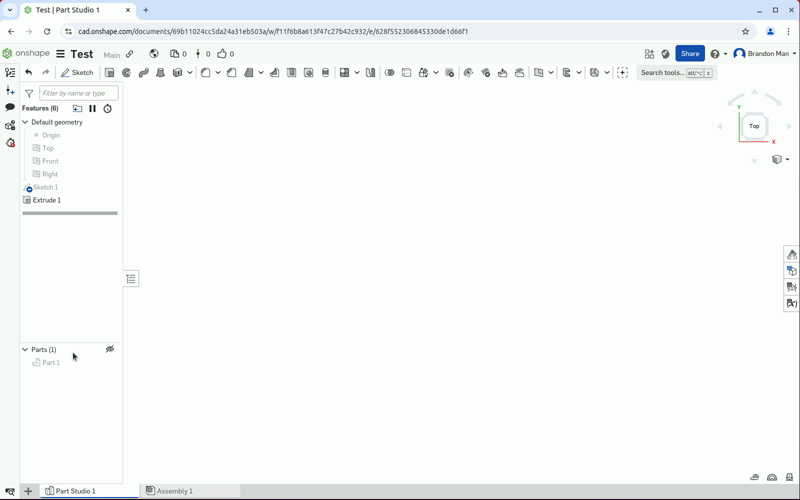
key_down(shift)
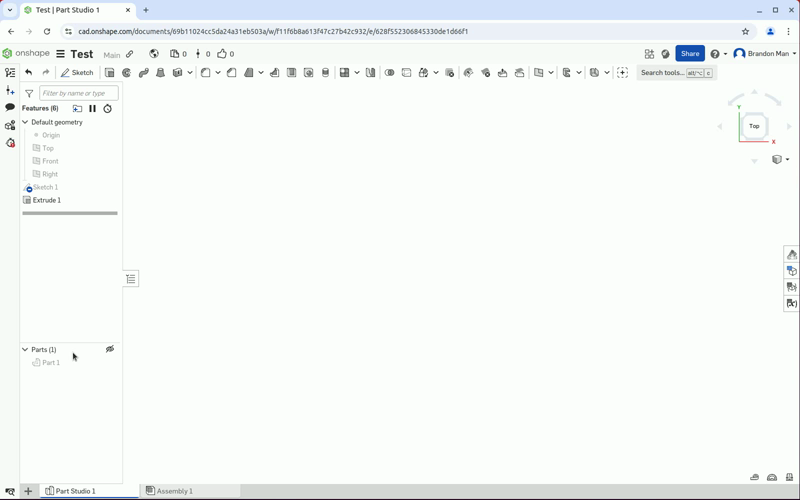
key(up)
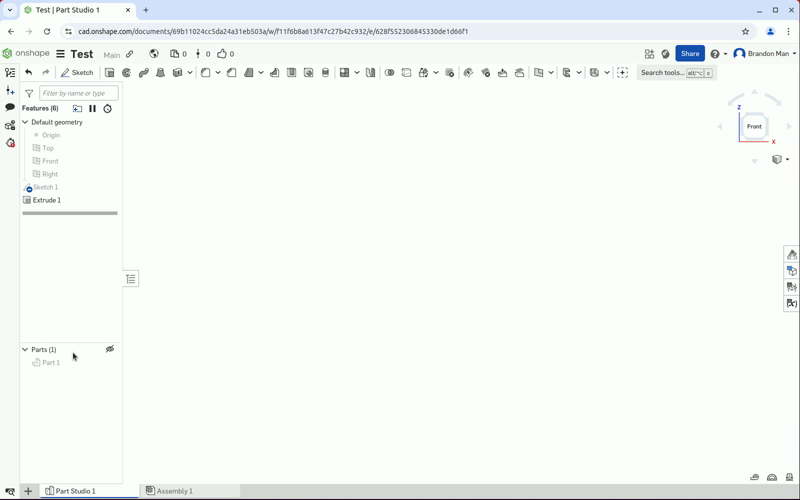
key_up(shift)
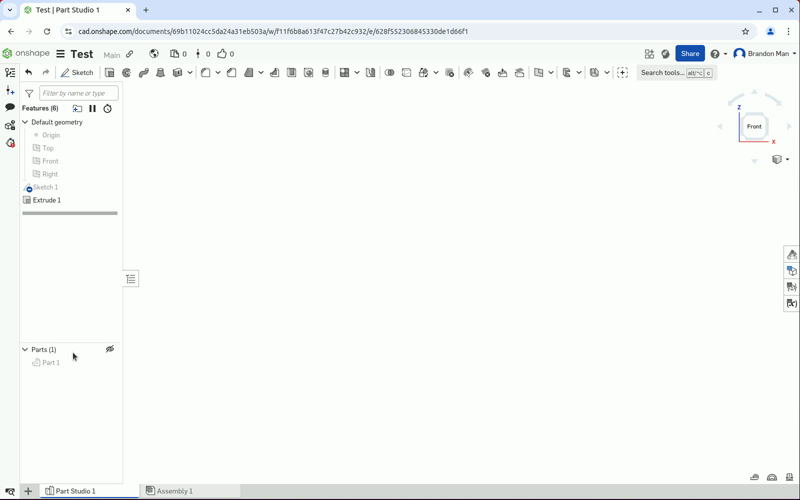
key(space)
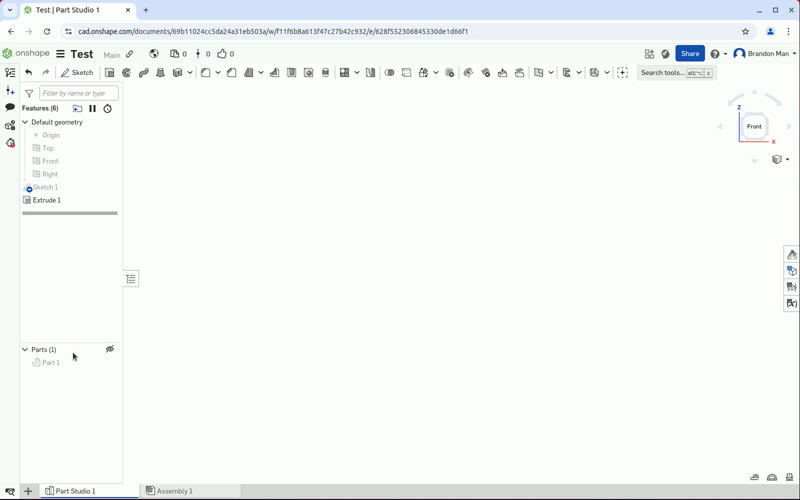
key_down(shift)
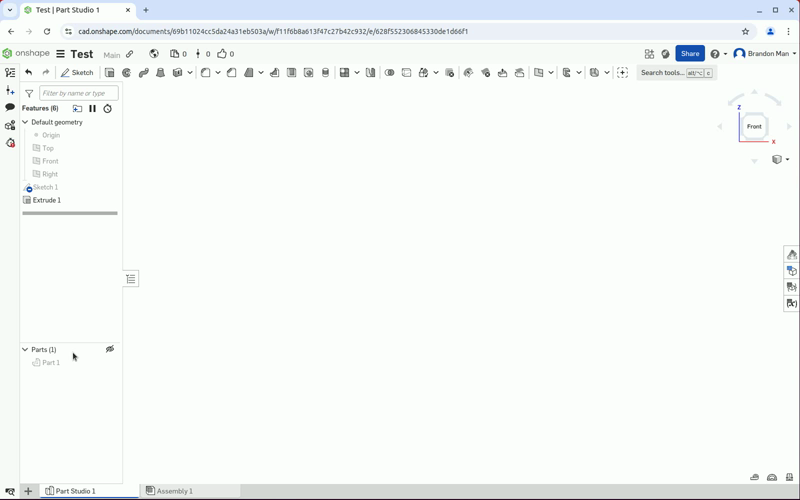
key(left)
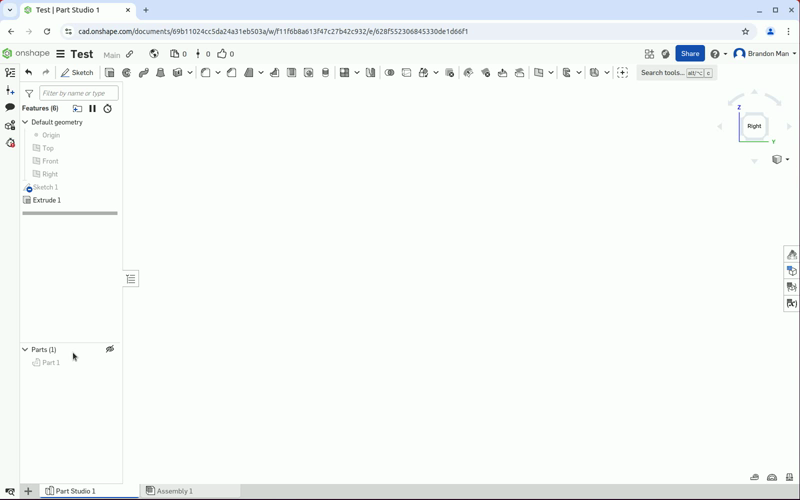
key_up(shift)
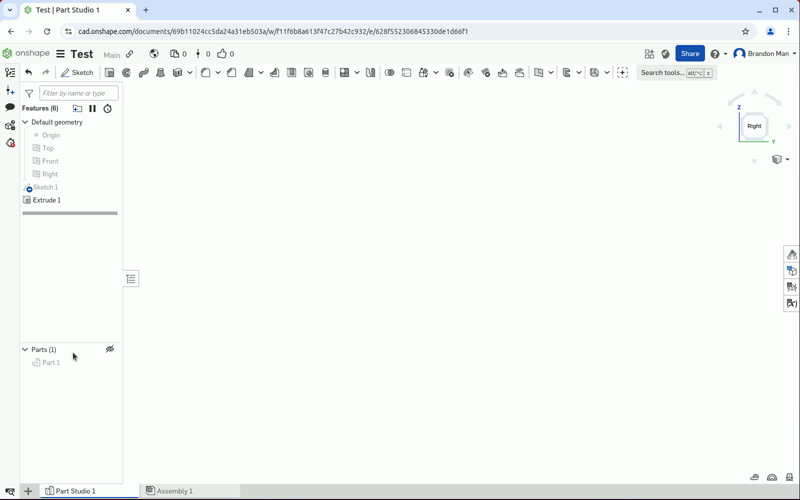
mouse_move(73, 352)
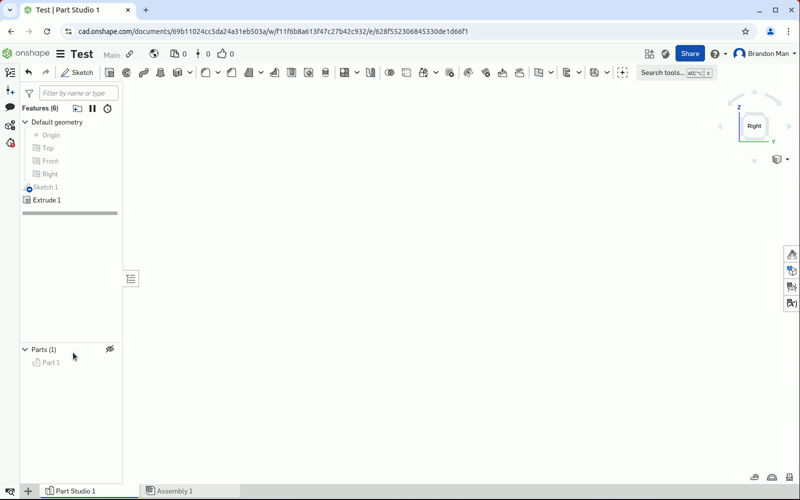
key(shift+y)
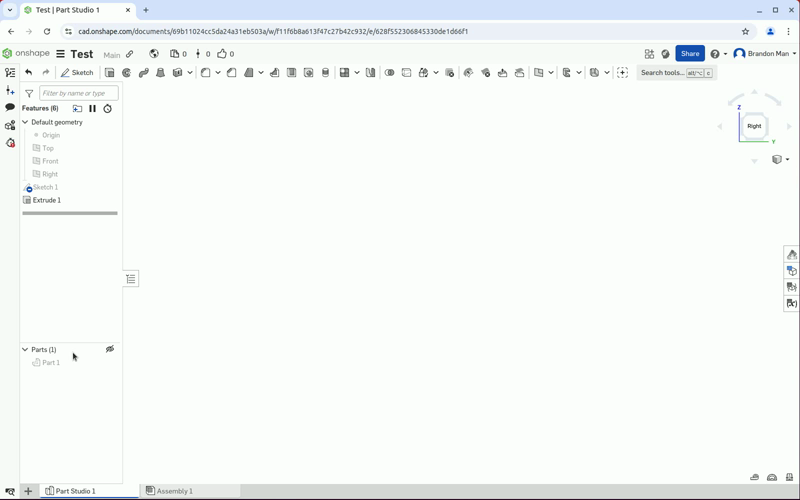
key(shift+s)
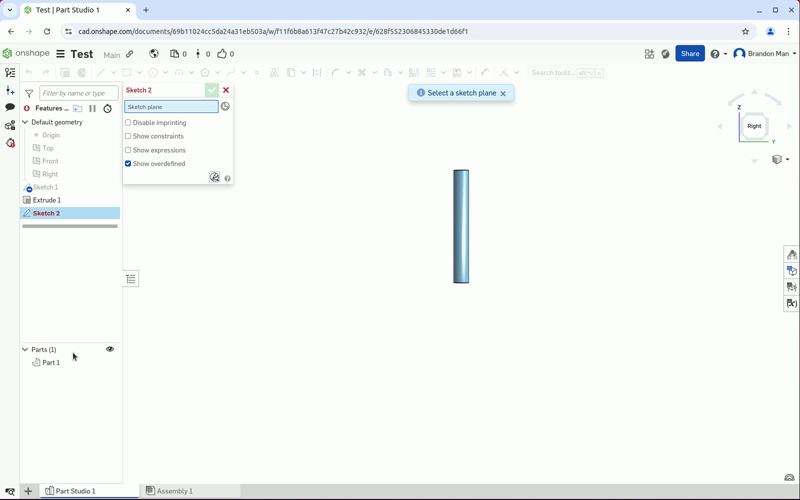
mouse_move(73, 176)
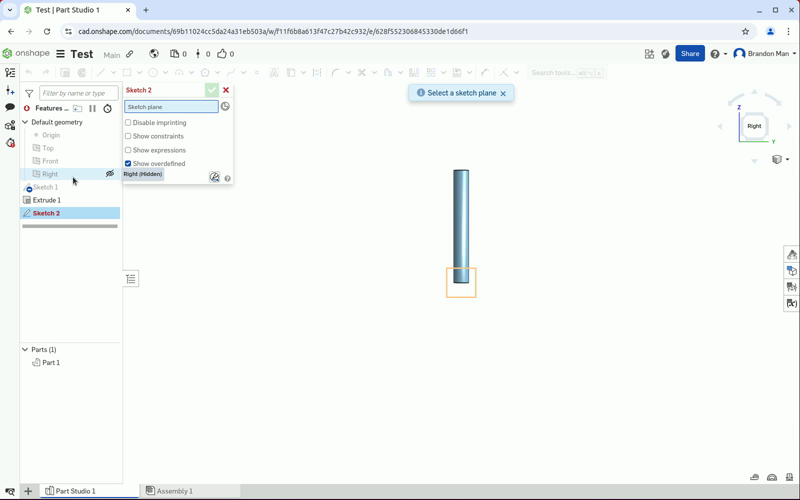
click(73, 176)
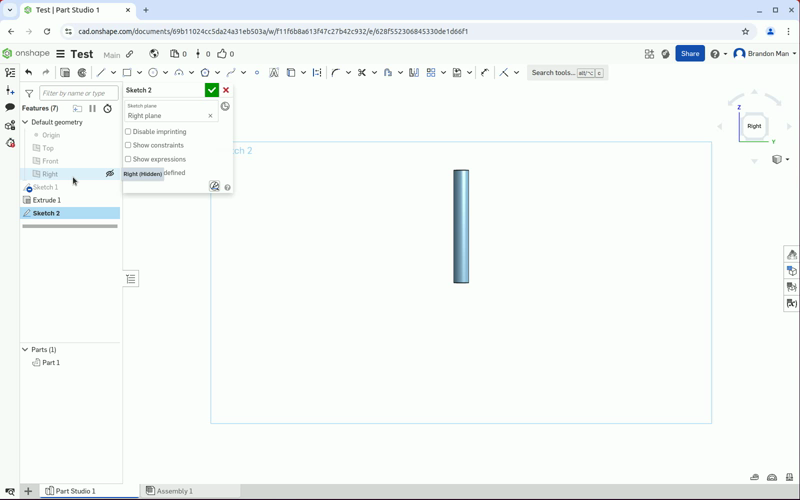
mouse_move(73, 352)
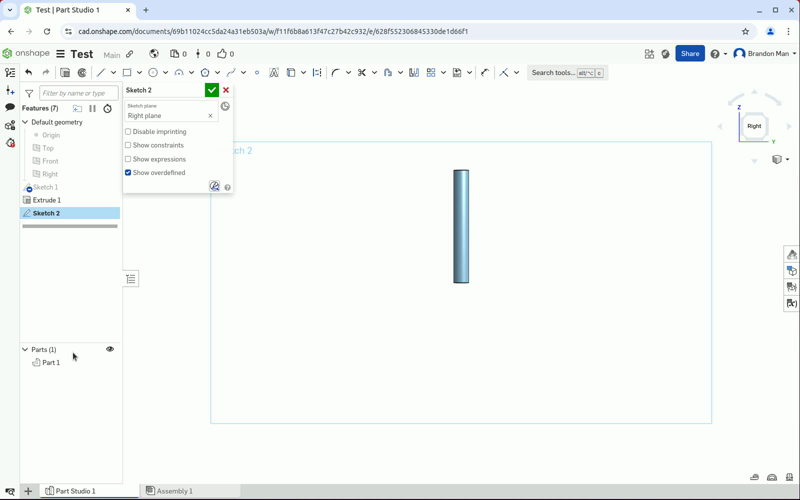
key(y)
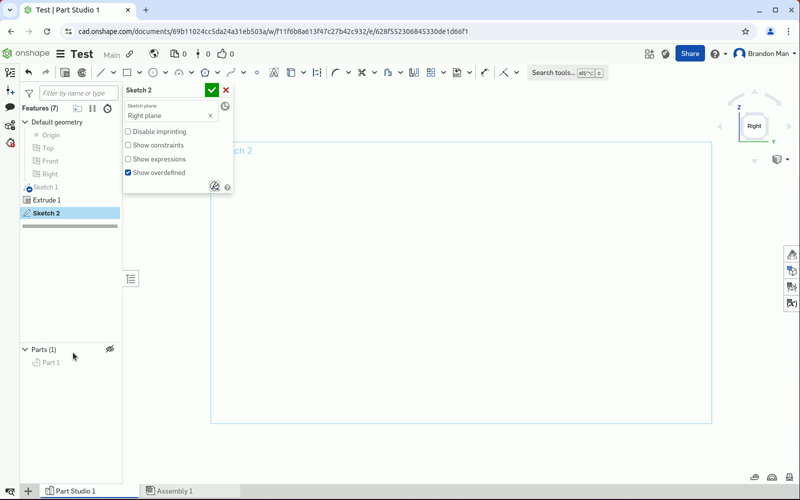
key(c)
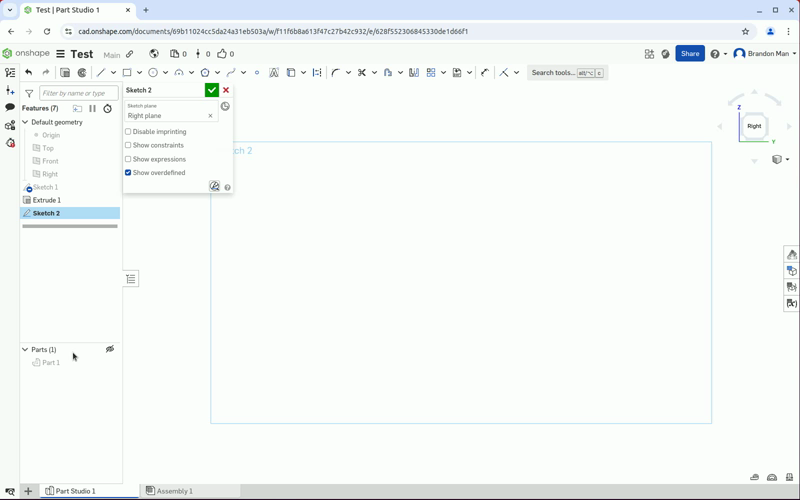
key_down(shift)
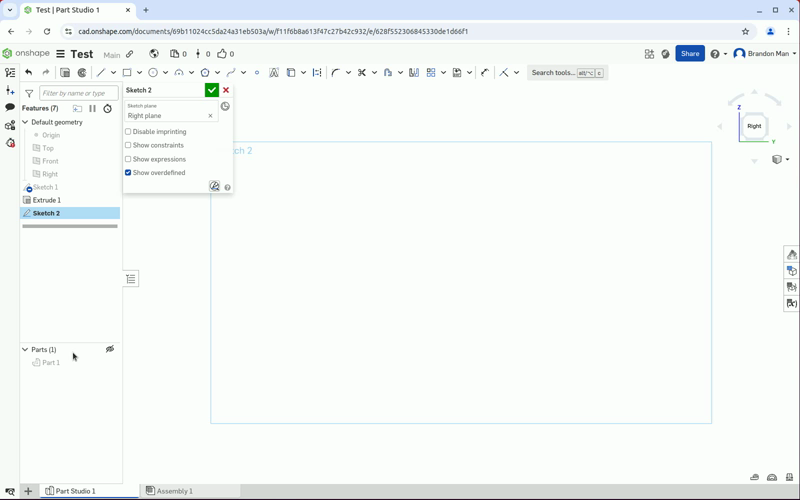
mouse_move(461, 282)
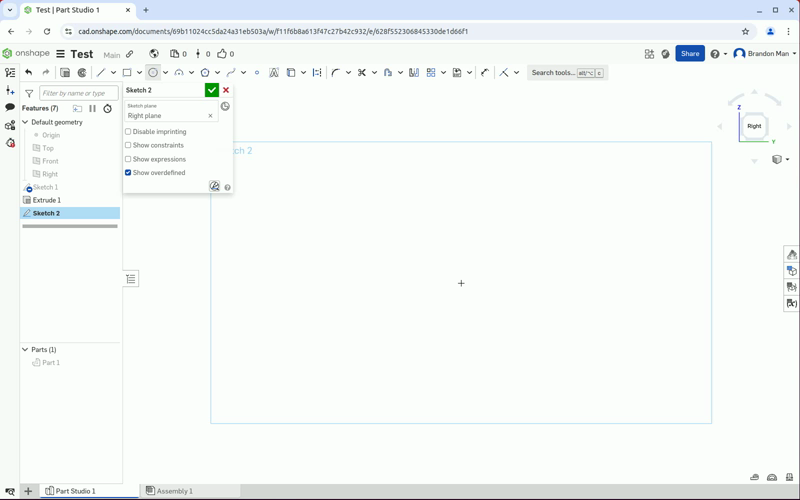
click(461, 282)
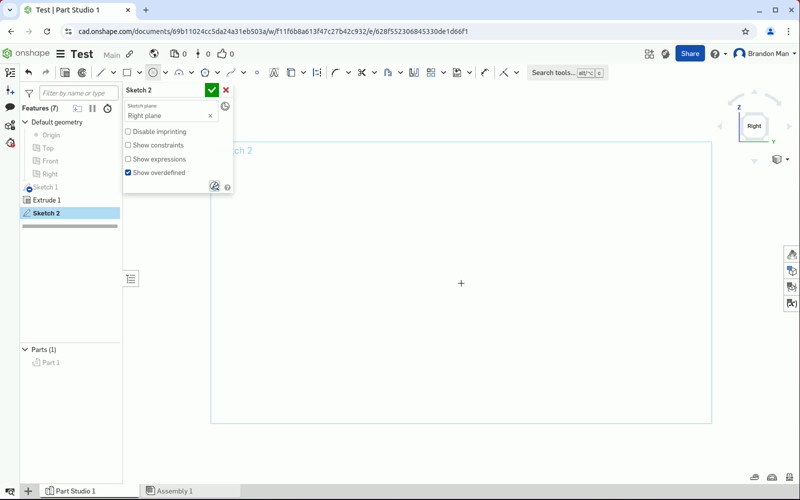
key_up(shift)
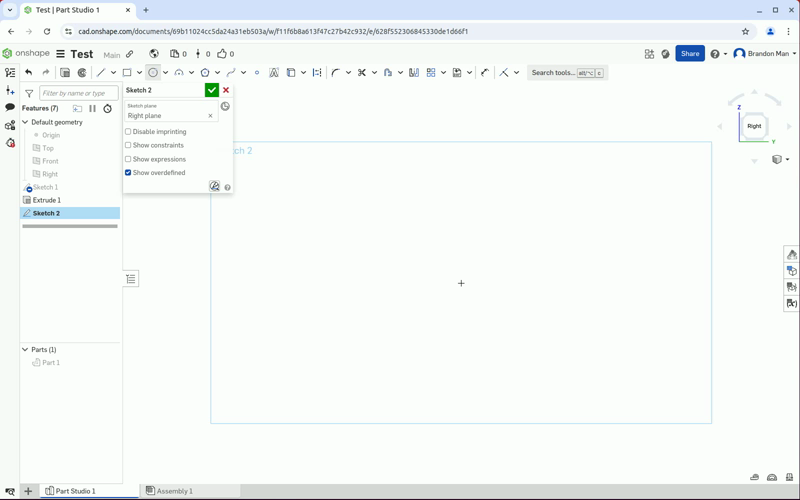
mouse_move(468, 282)
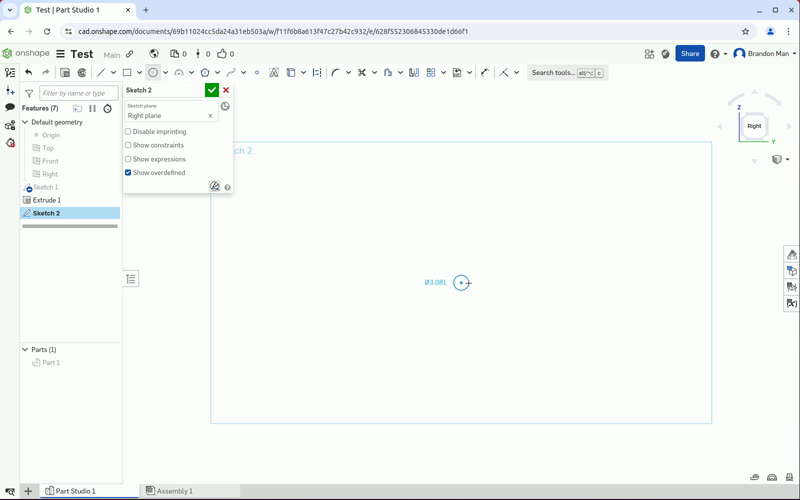
click(468, 282)
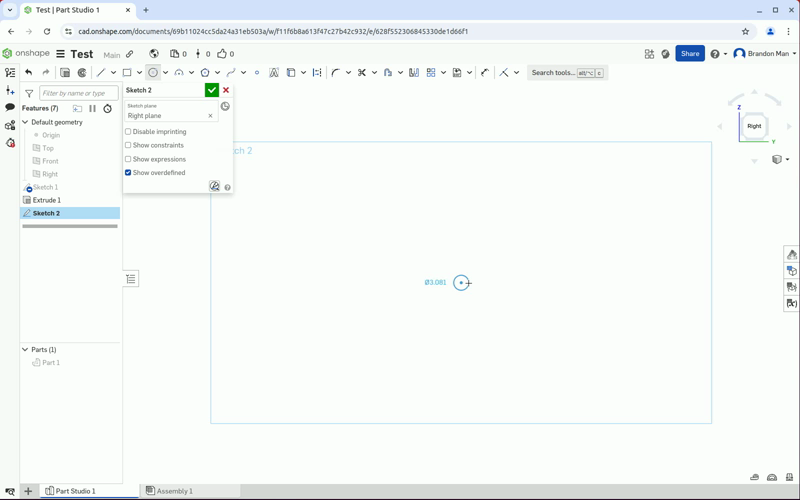
key(esc)
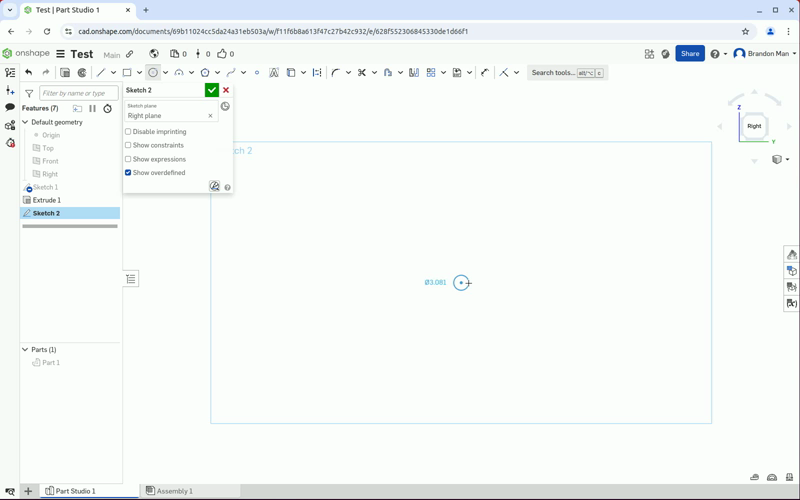
mouse_move(465, 285)
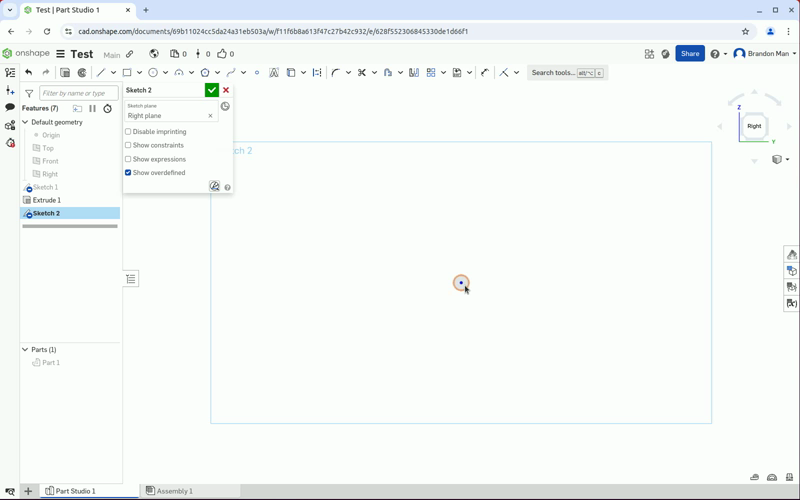
scroll(6)
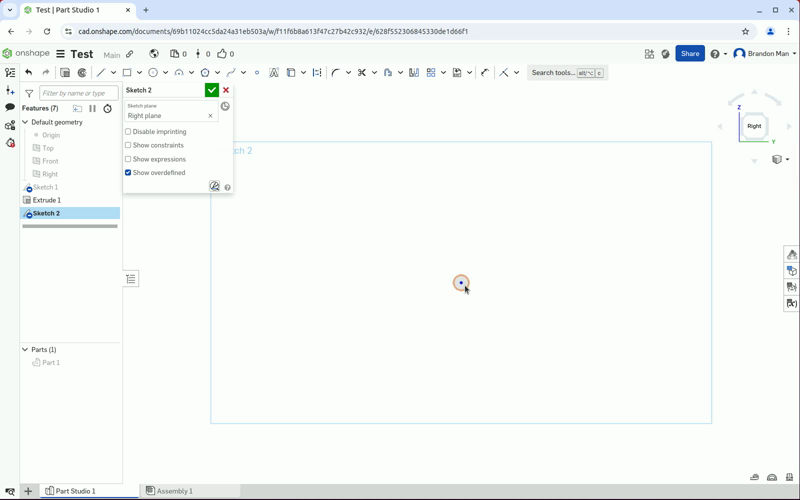
scroll(6)
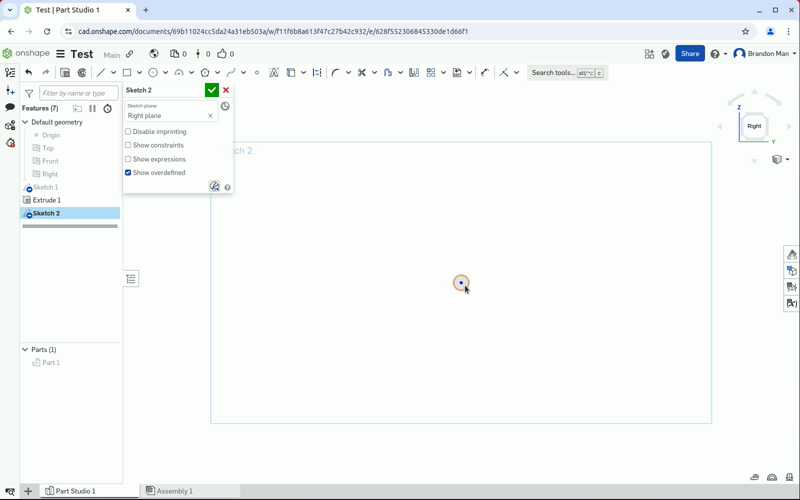
scroll(6)
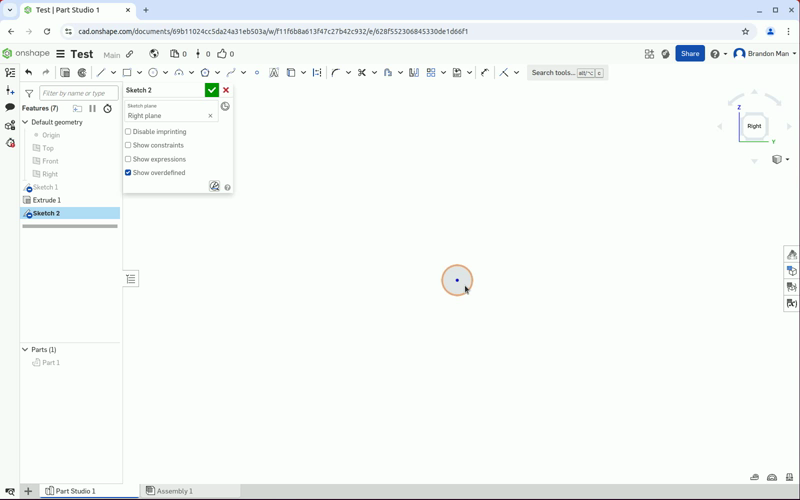
scroll(6)
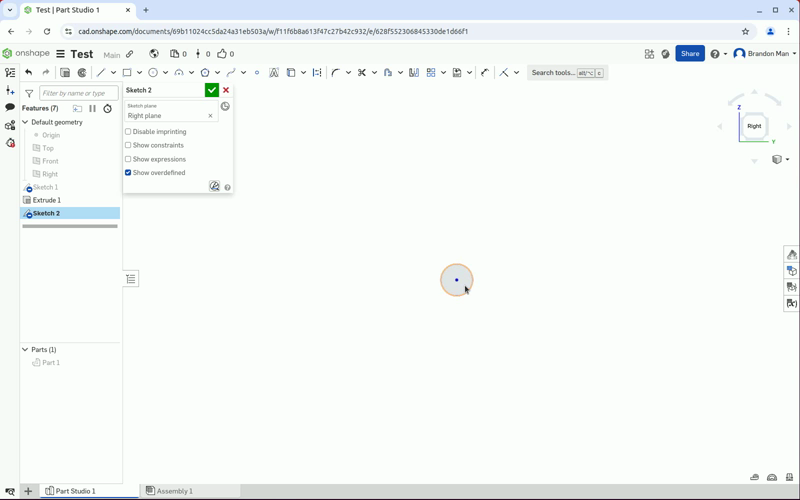
scroll(6)
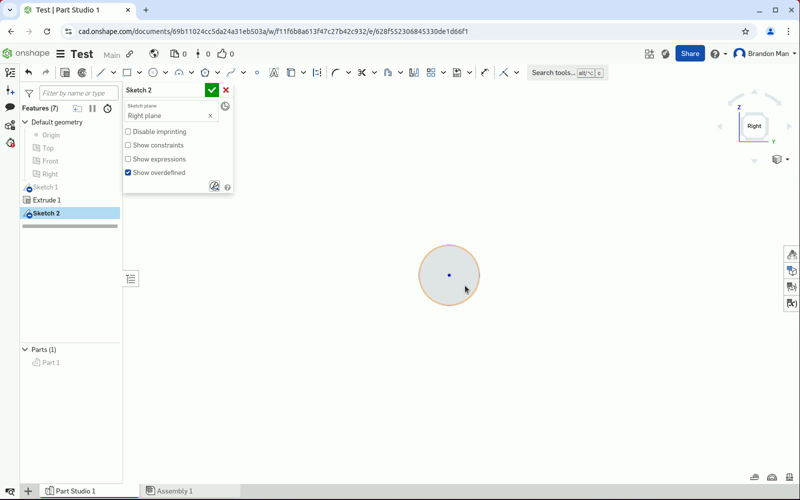
scroll(6)
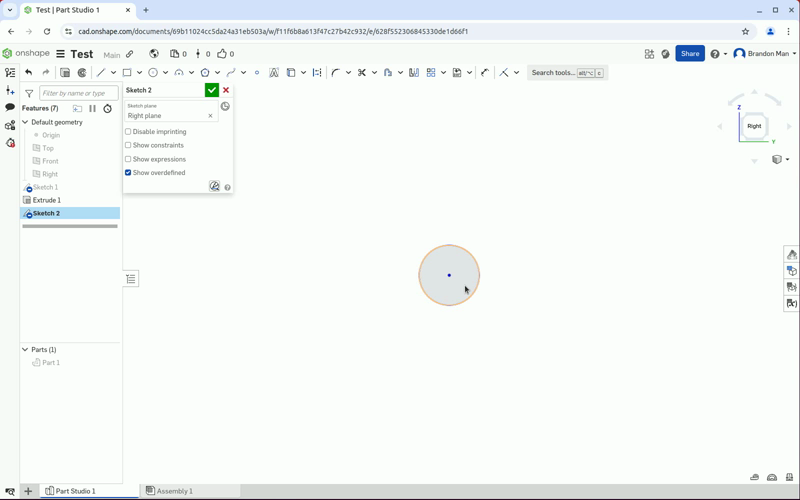
scroll(6)
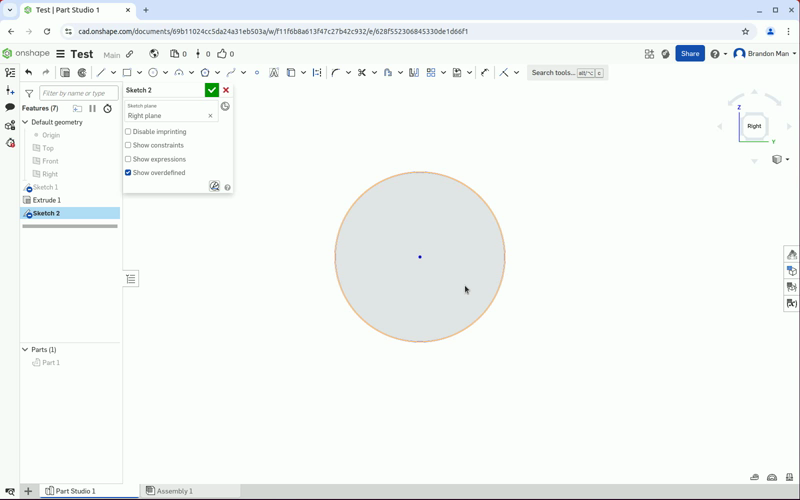
click(465, 285)
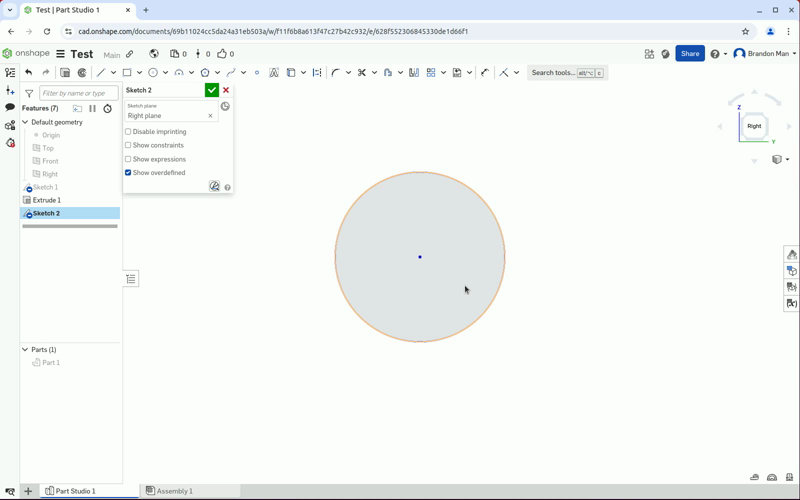
scroll(-6)
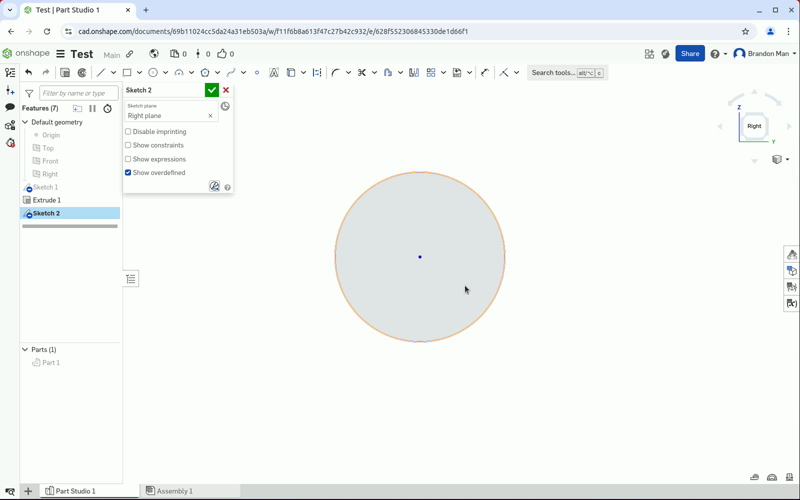
scroll(-6)
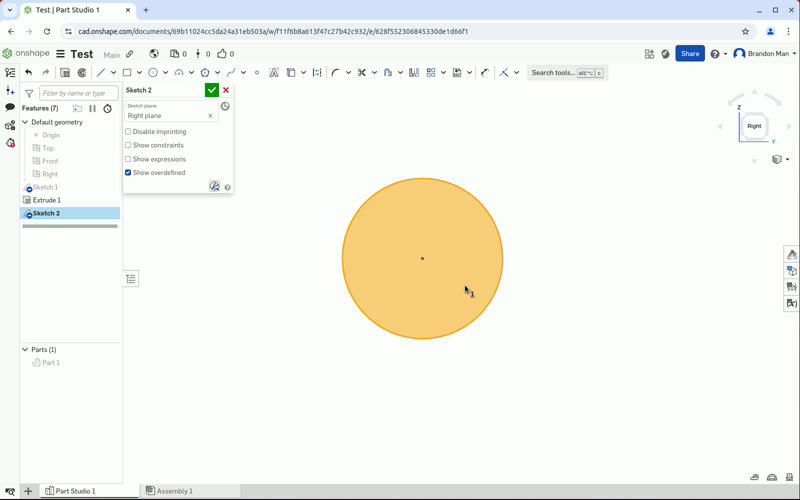
scroll(-6)
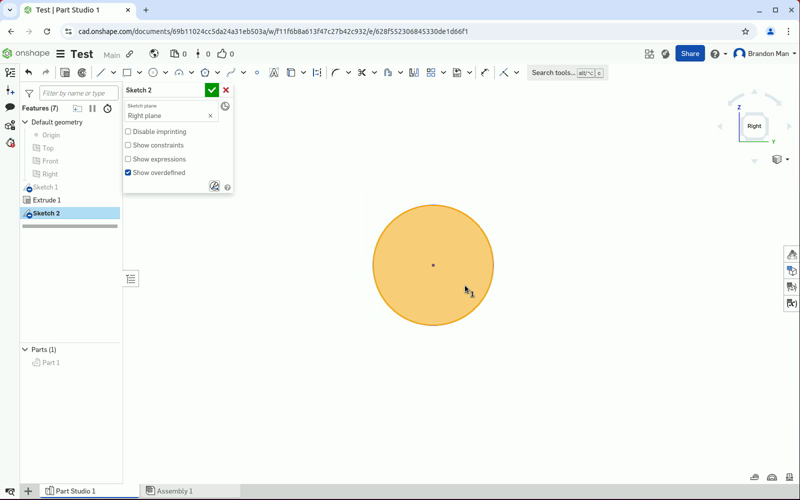
scroll(-6)
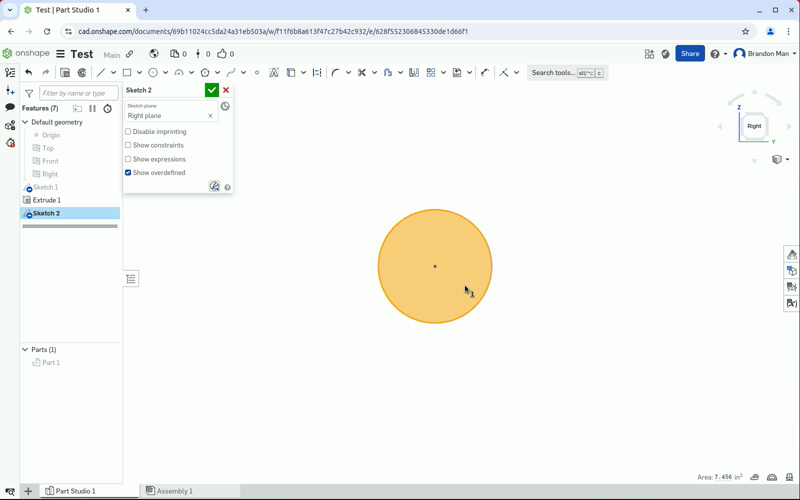
scroll(-6)
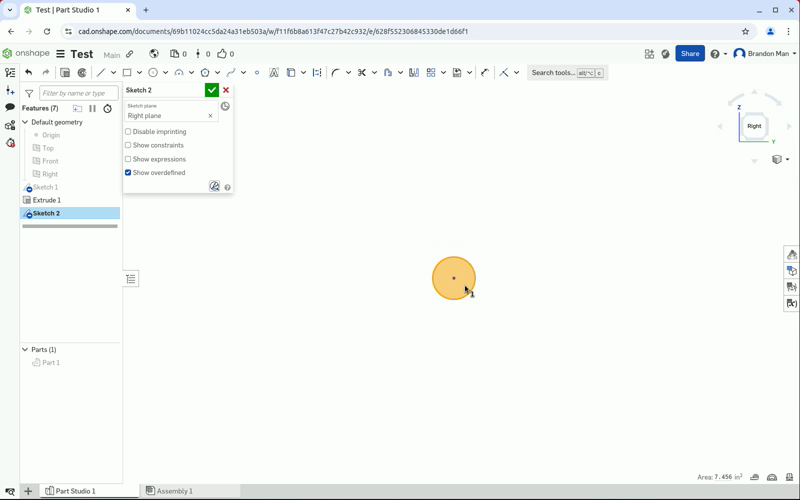
scroll(-6)
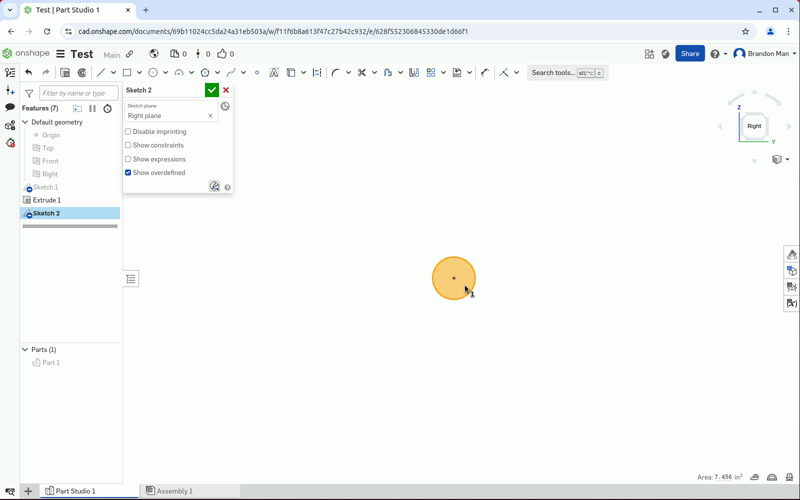
scroll(-6)
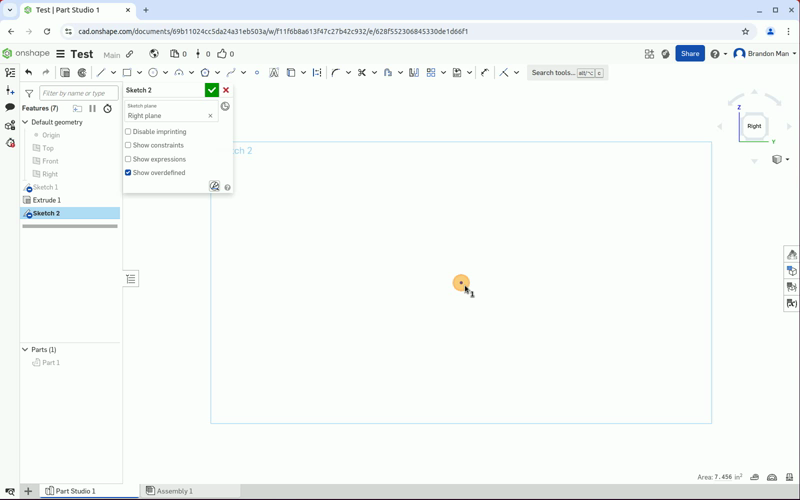
mouse_move(73, 352)
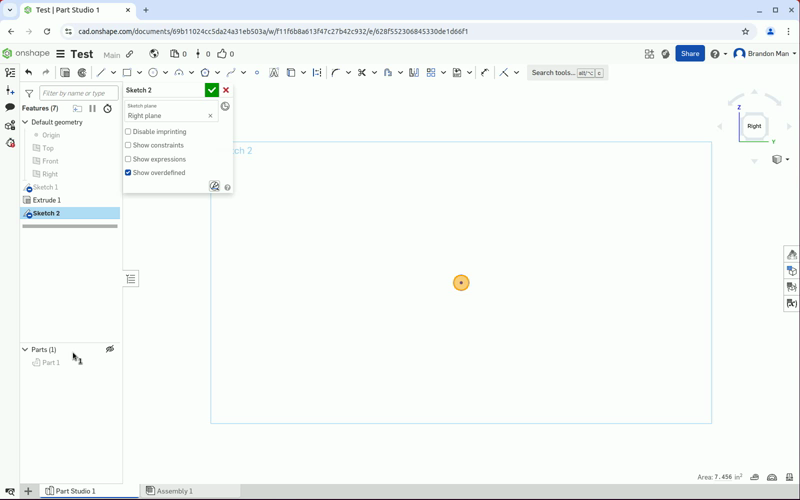
key(shift+y)
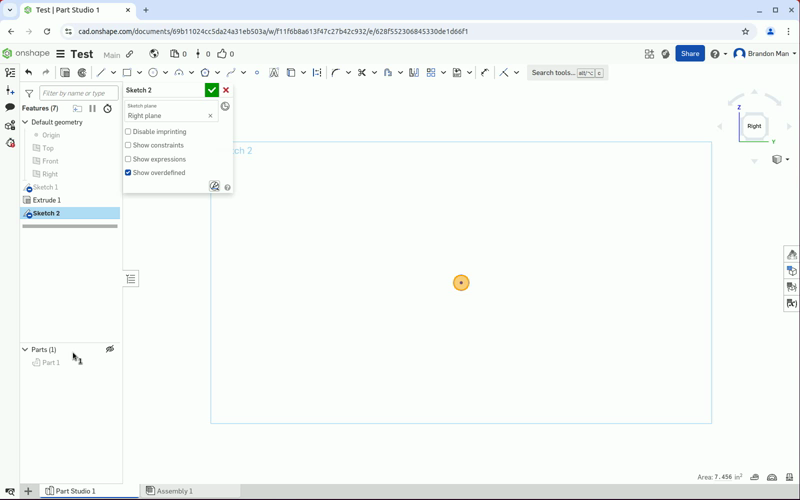
key(shift+e)
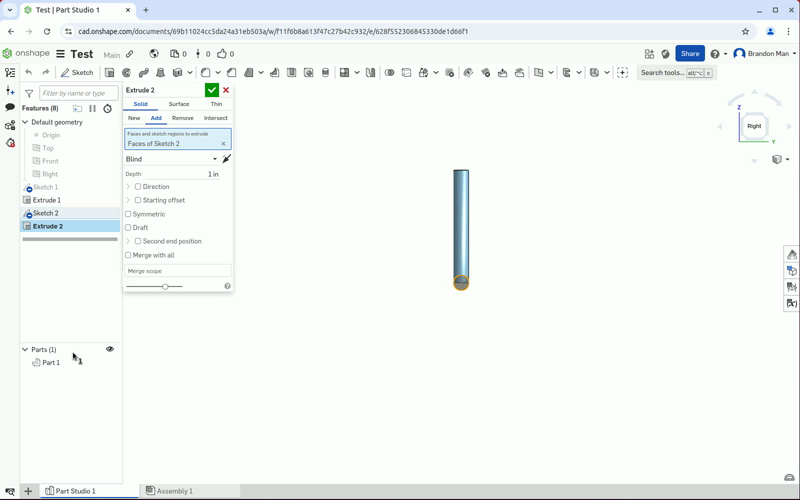
mouse_move(143, 106)
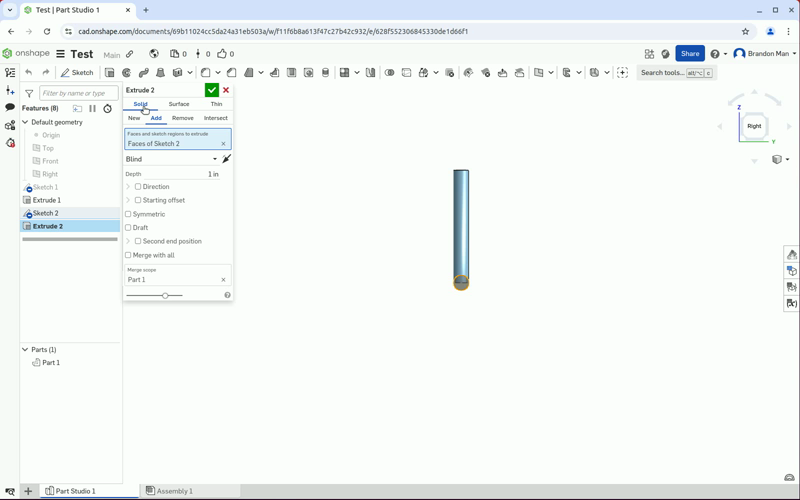
click(143, 106)
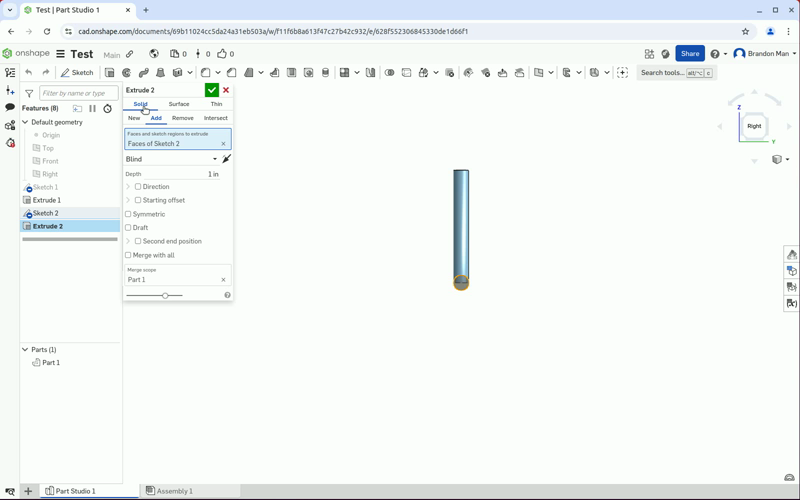
mouse_move(186, 120)
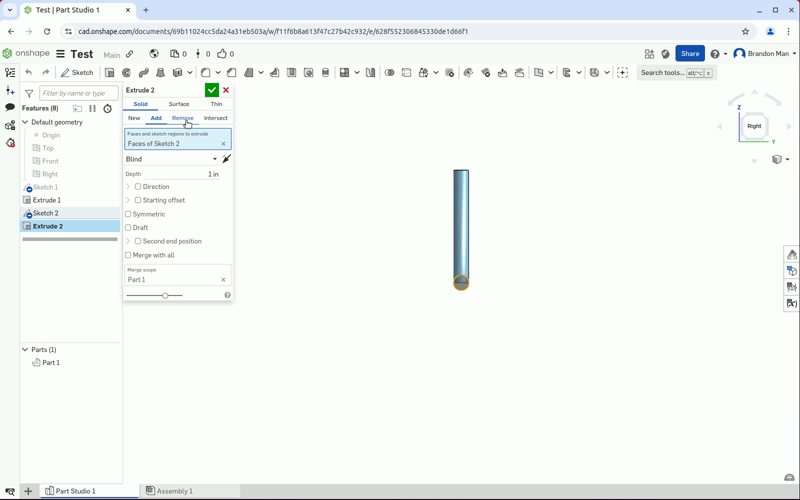
click(186, 120)
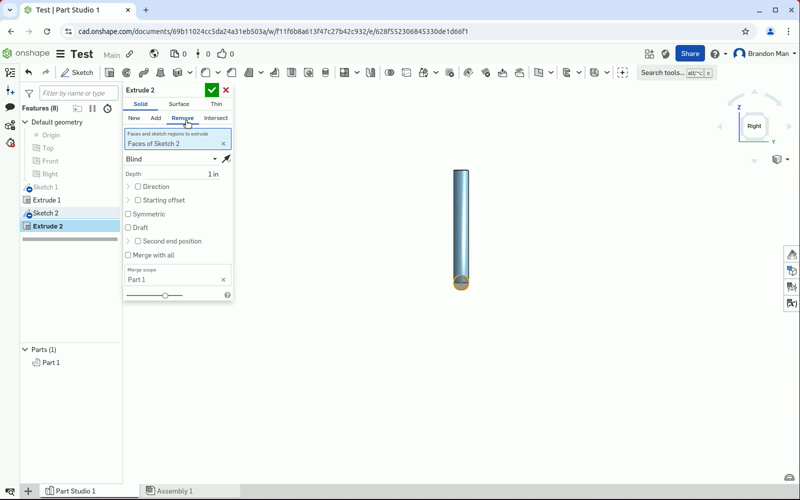
key(tab, 4)
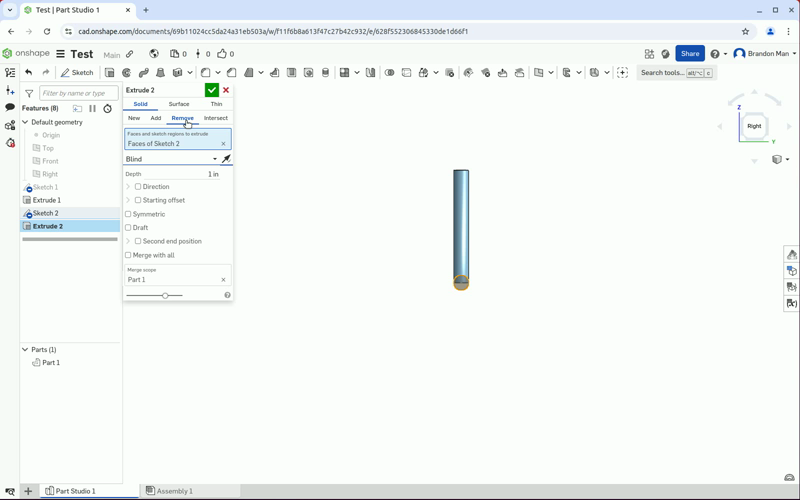
text(11.554)
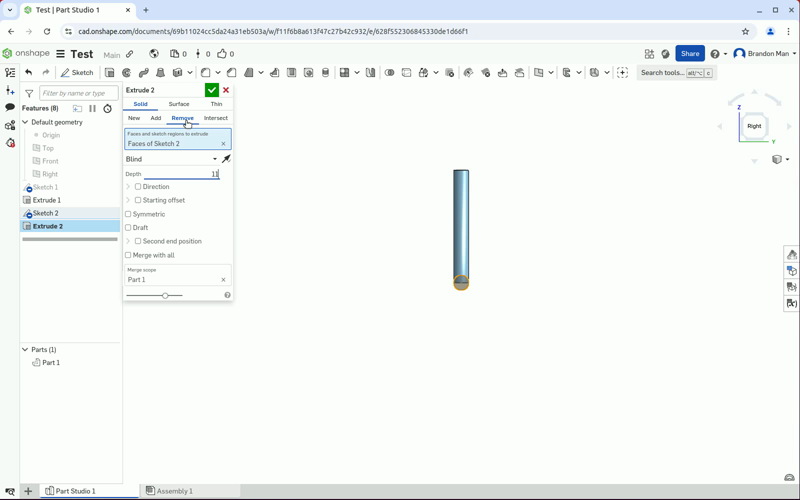
key(tab, 3)
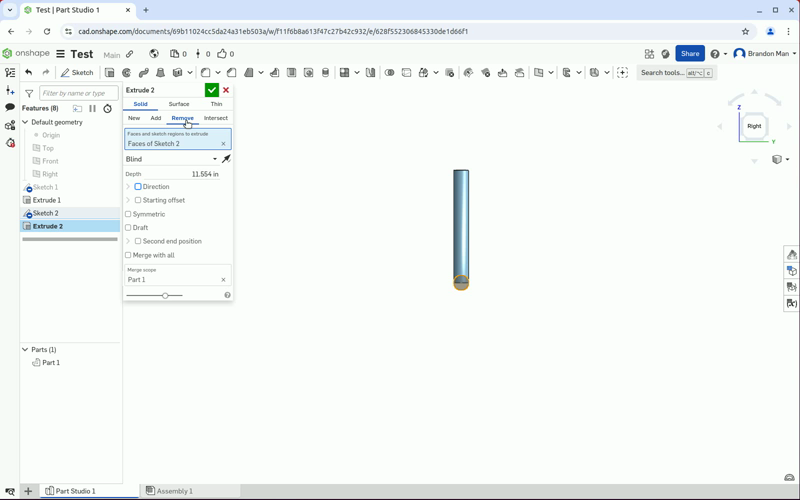
key(tab, 2)
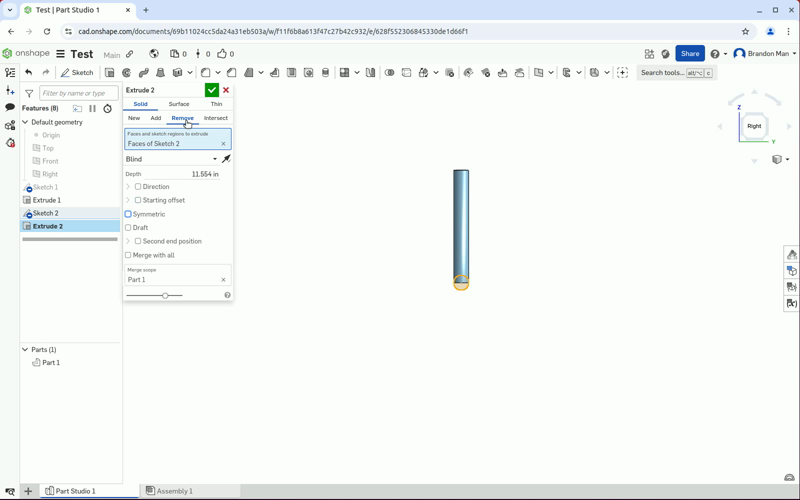
key(space)
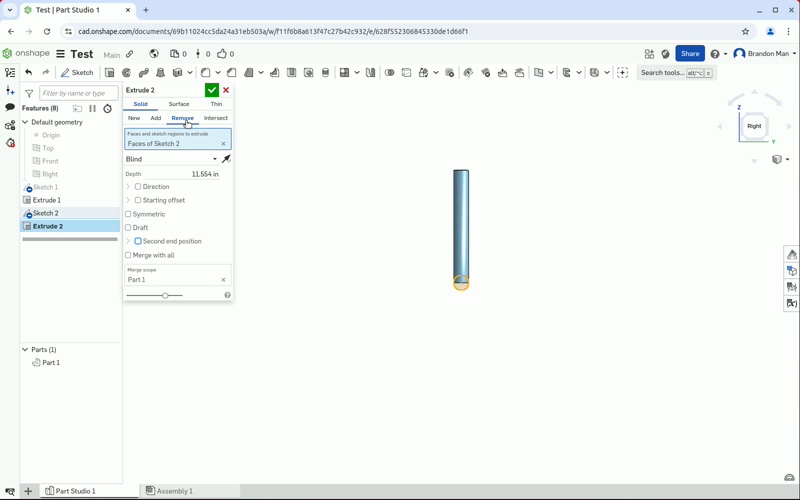
key(tab, 3)
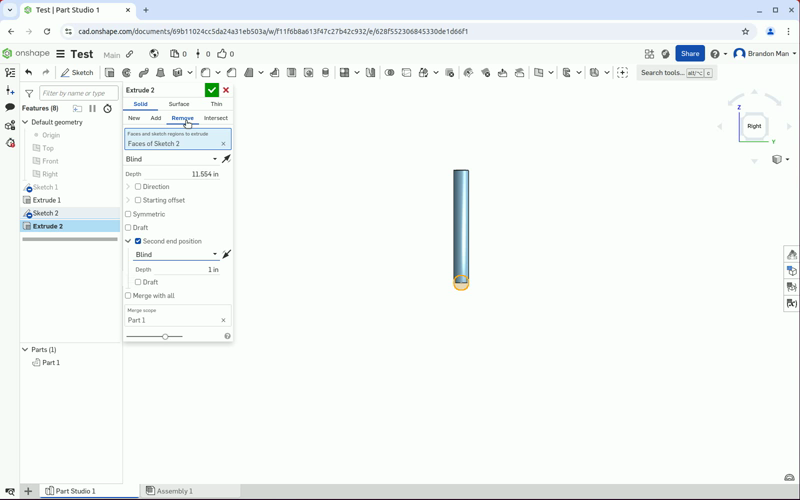
text(0.481)
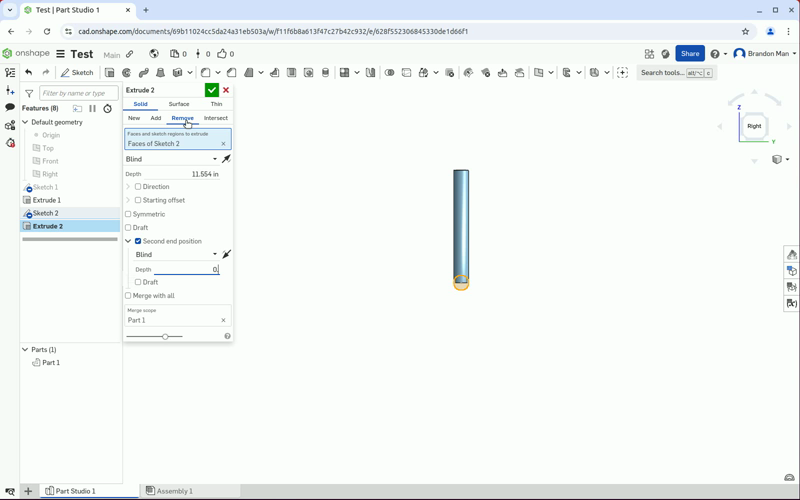
key(tab, 2)
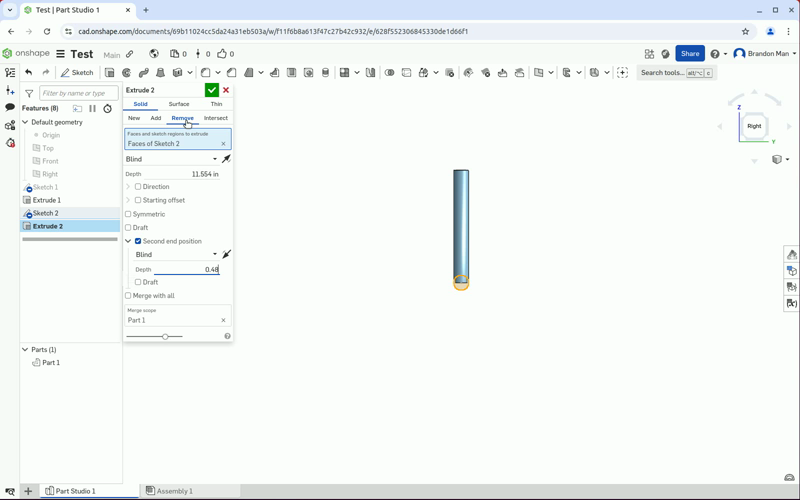
key(space)
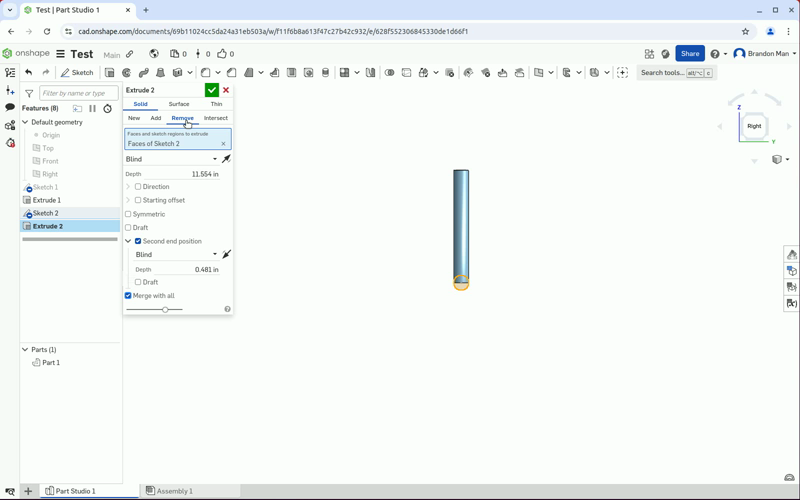
key(enter)
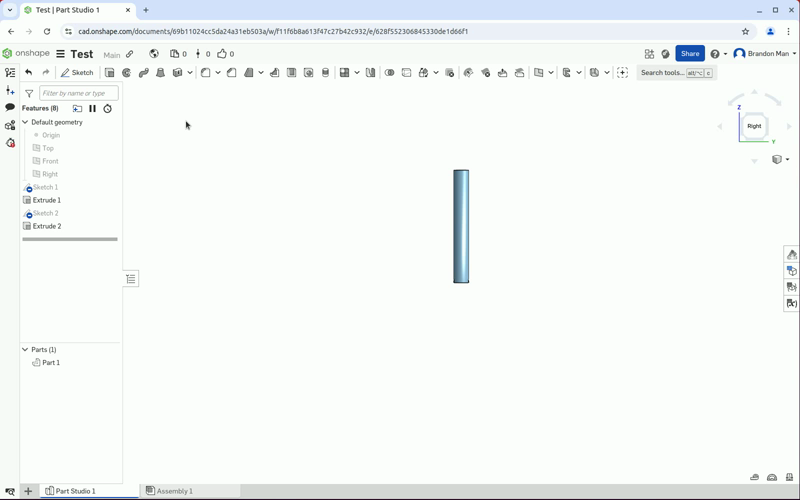
key(shift+h)
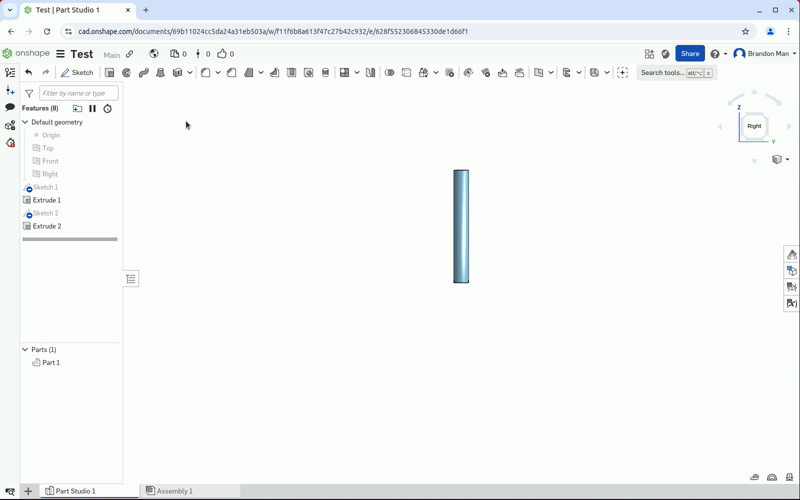
key(shift+h)
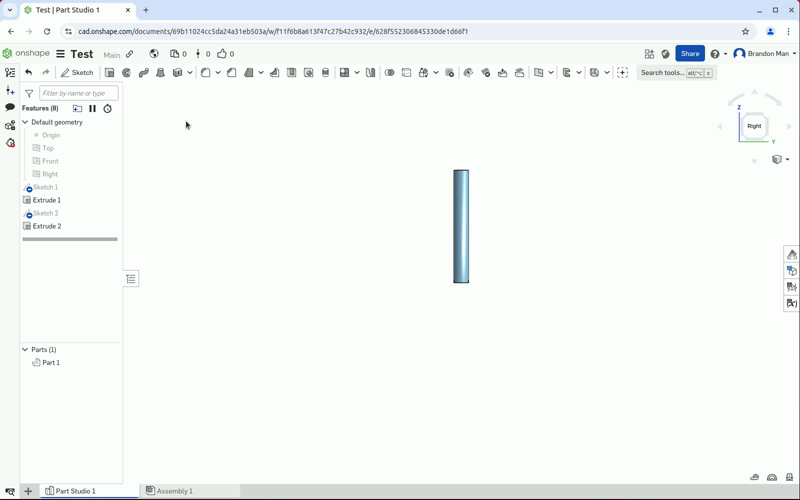
key(shift+7)
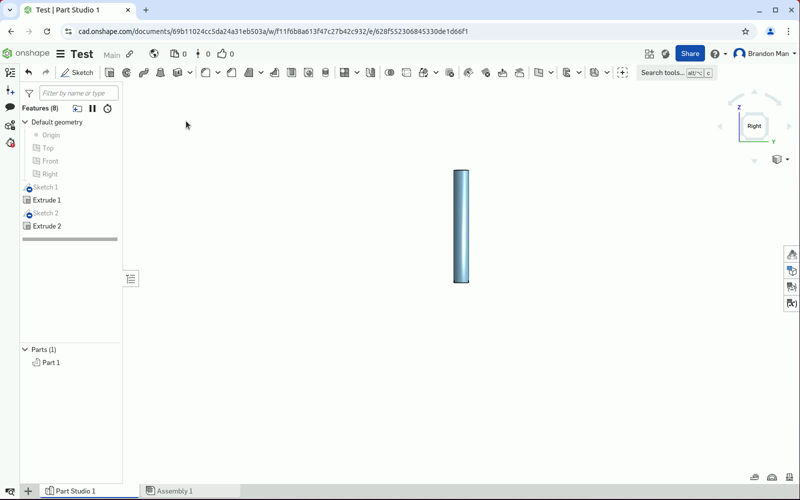
key(right, 2)
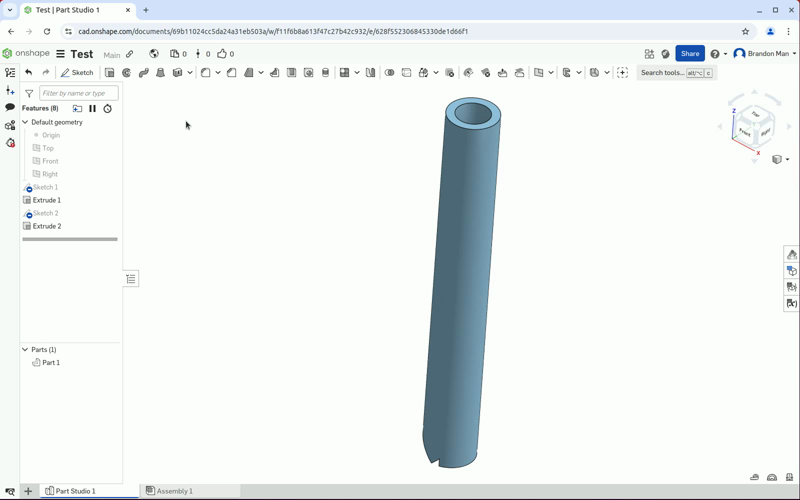
key(down, 2)
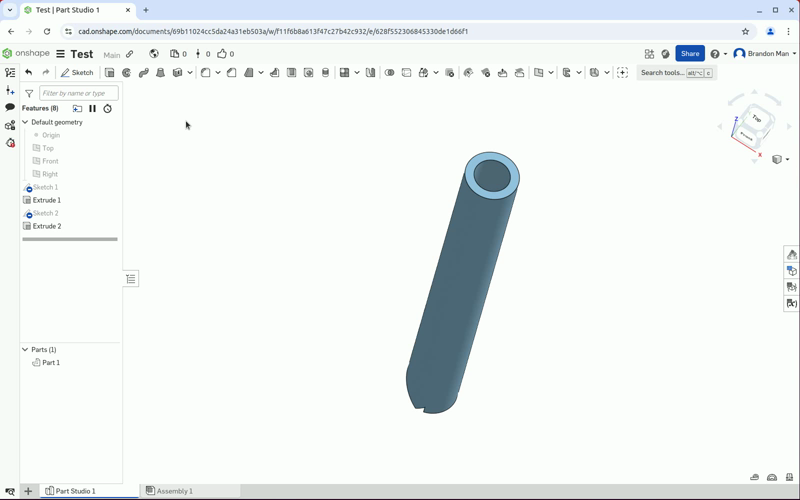
key(up, 2)
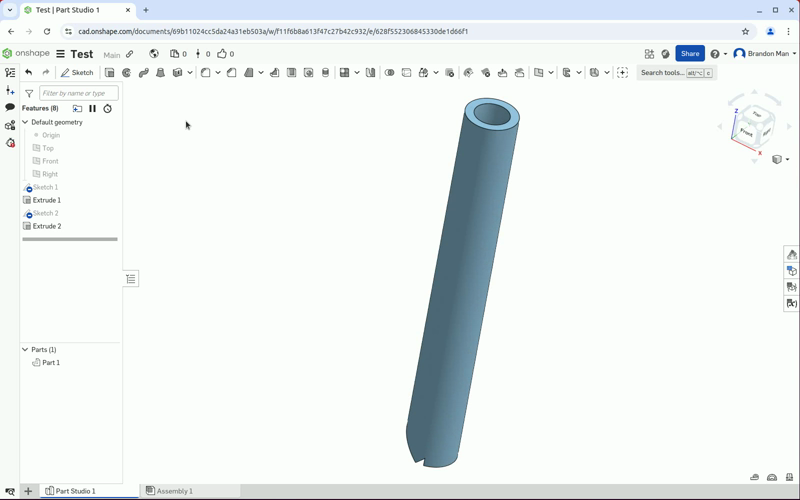
key(left, 2)
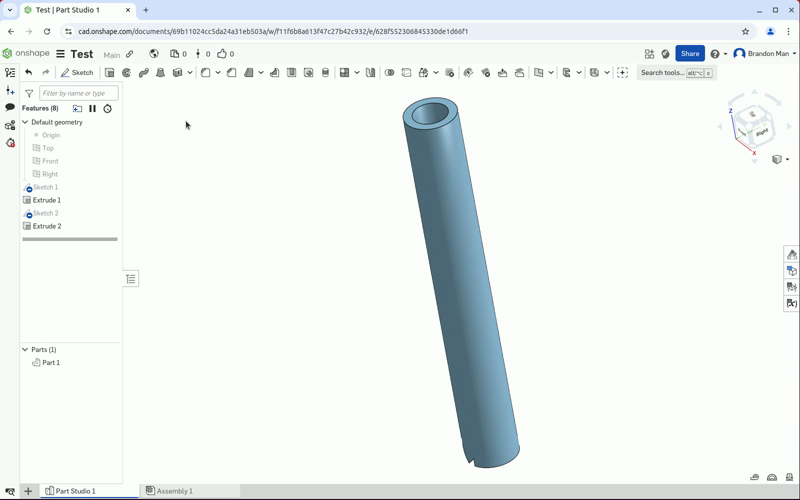
mouse_move(73, 189)
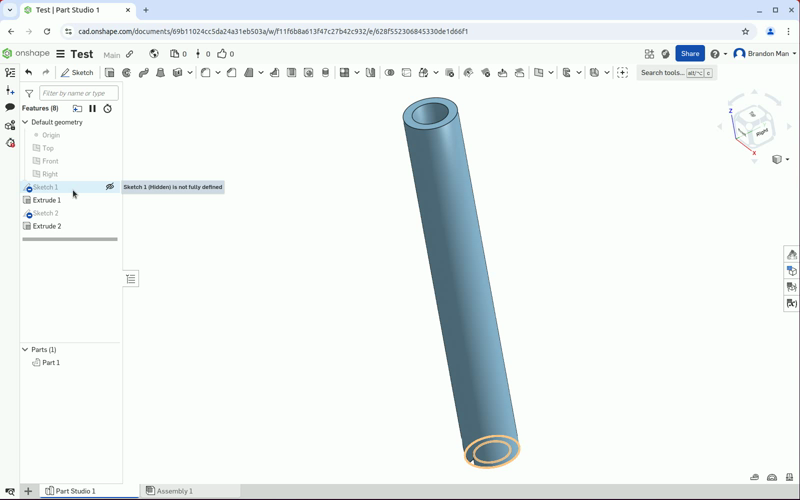
click(73, 189)